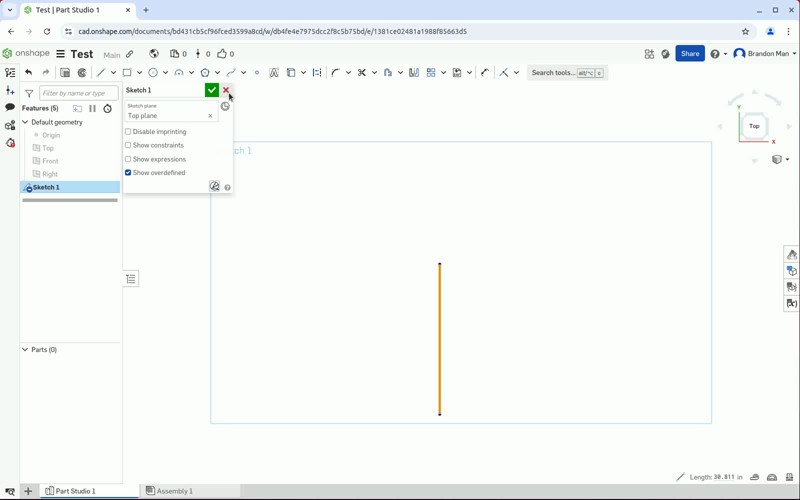
key(shift+h)
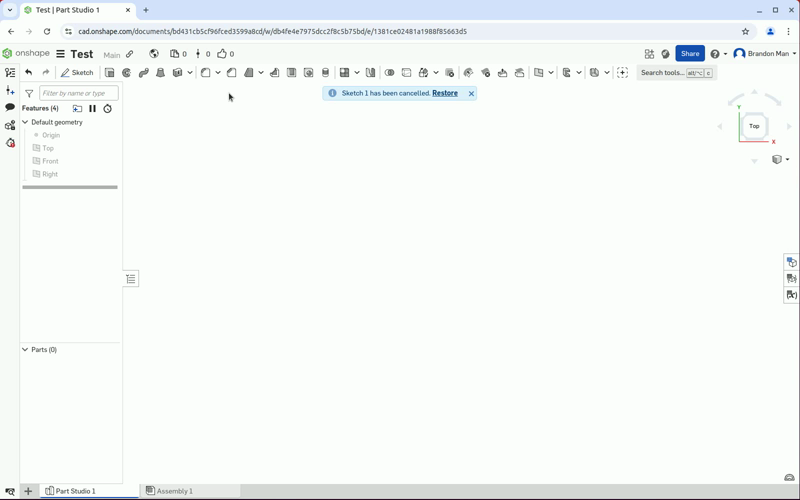
mouse_move(73, 352)
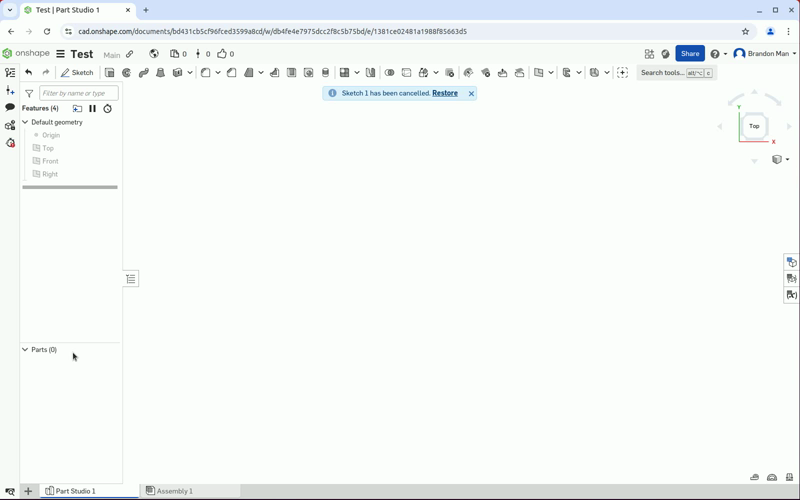
key(y)
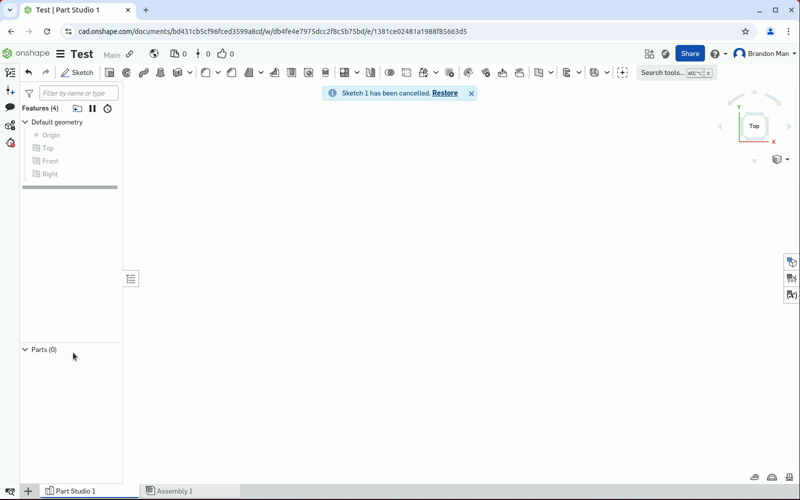
key(shift+p)
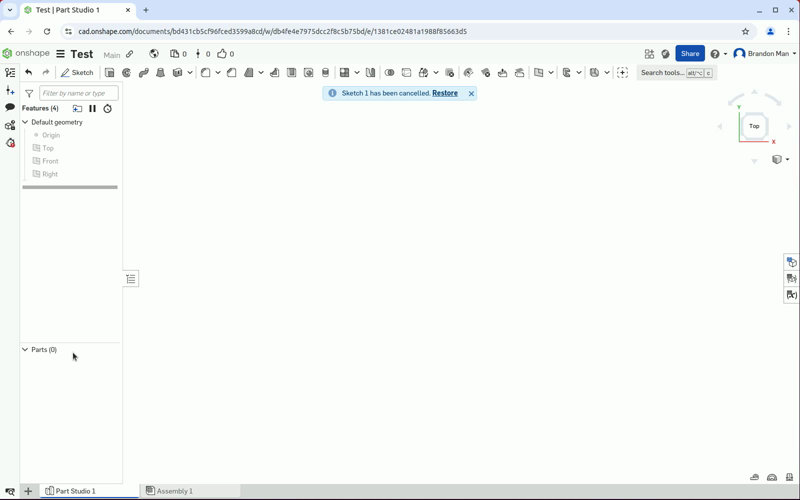
key(space)
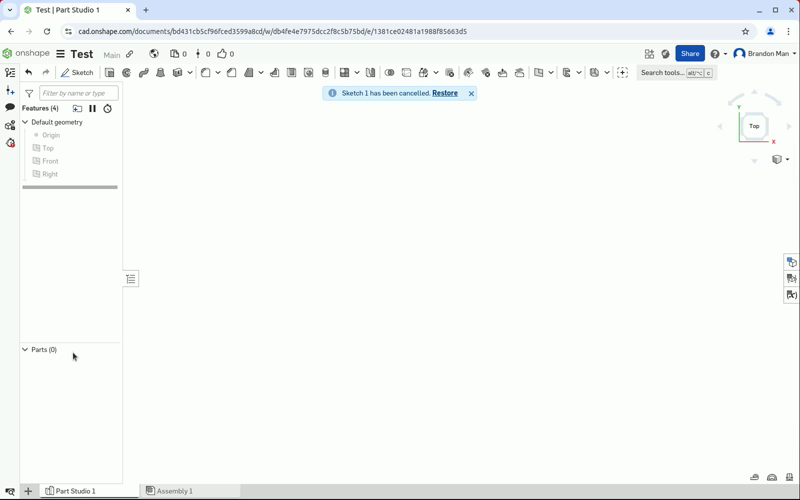
key_down(shift)
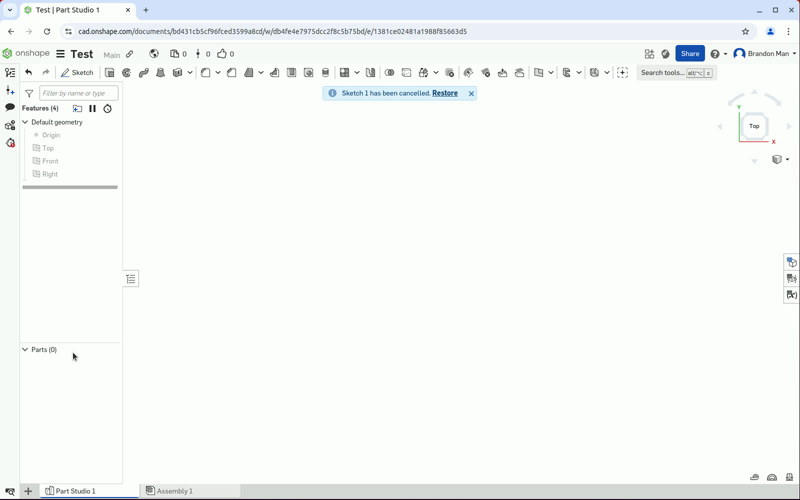
key(up)
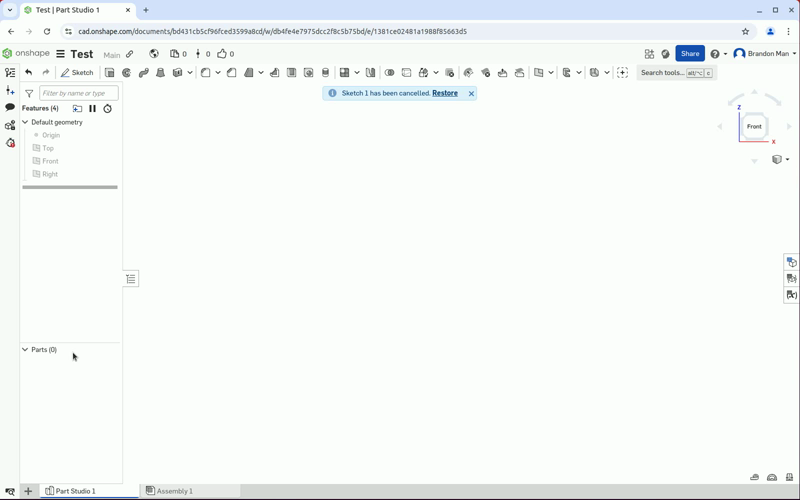
key_up(shift)
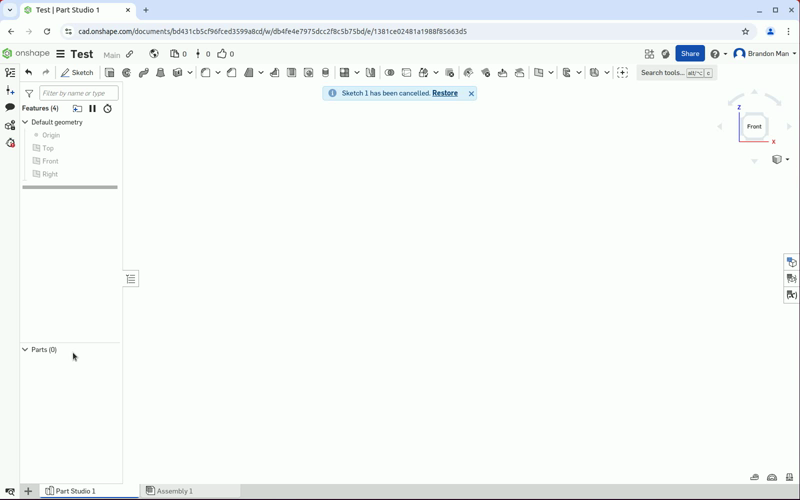
mouse_move(73, 352)
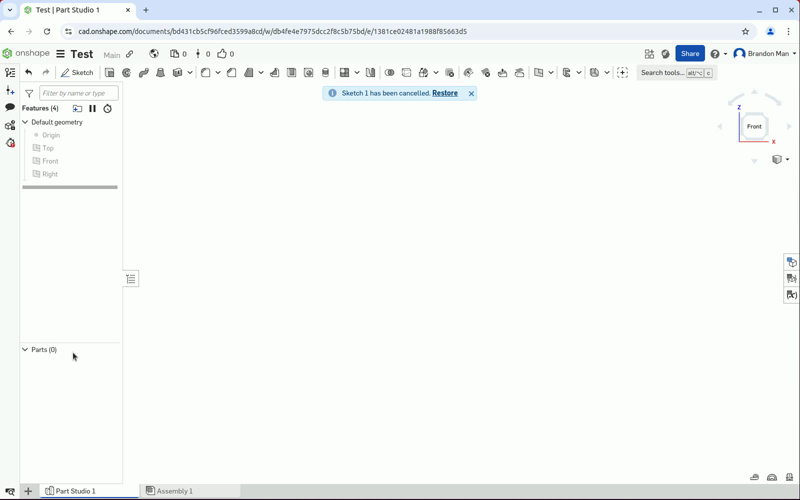
key(shift+y)
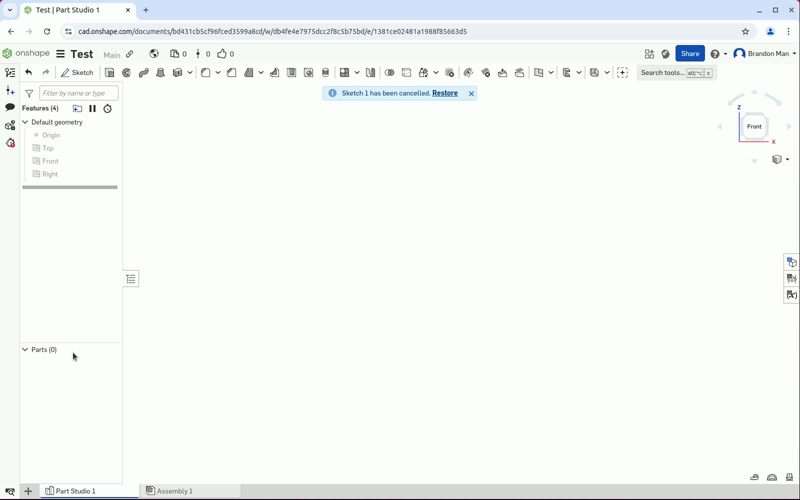
key(shift+s)
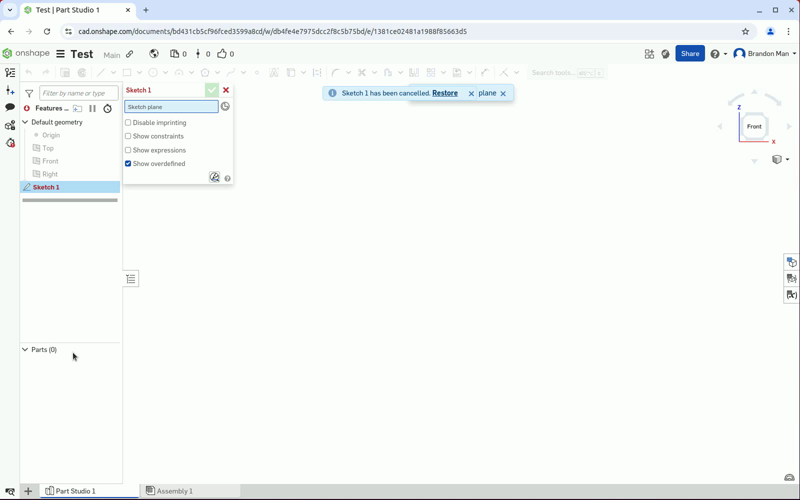
mouse_move(73, 163)
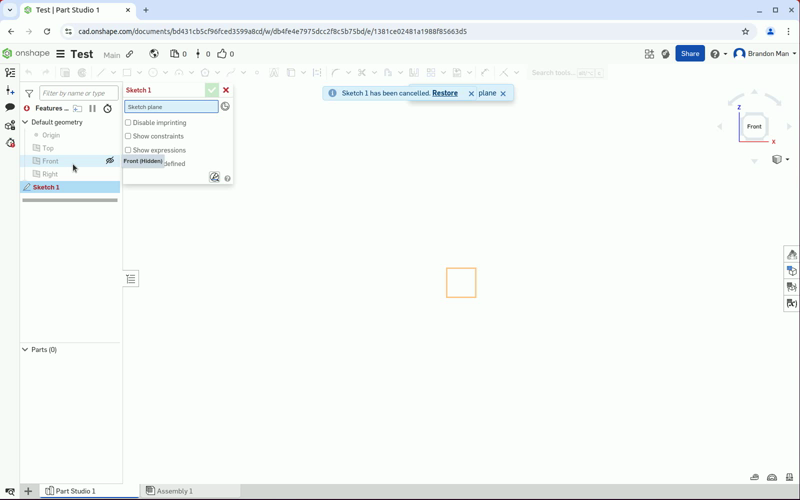
click(73, 163)
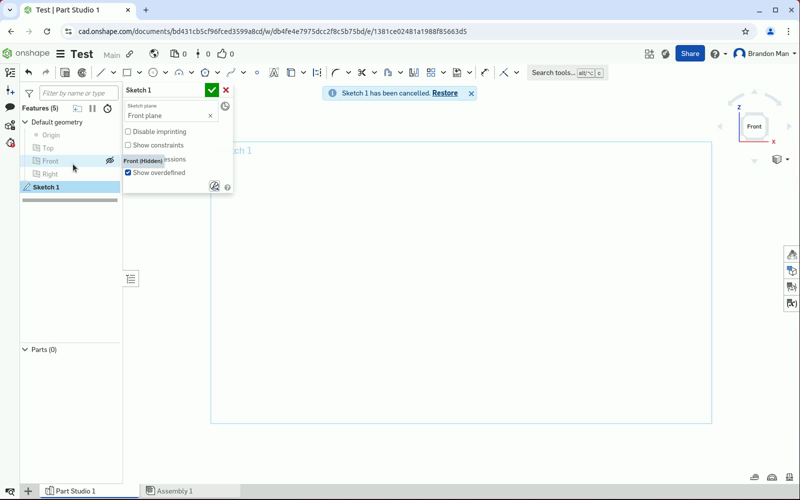
mouse_move(73, 352)
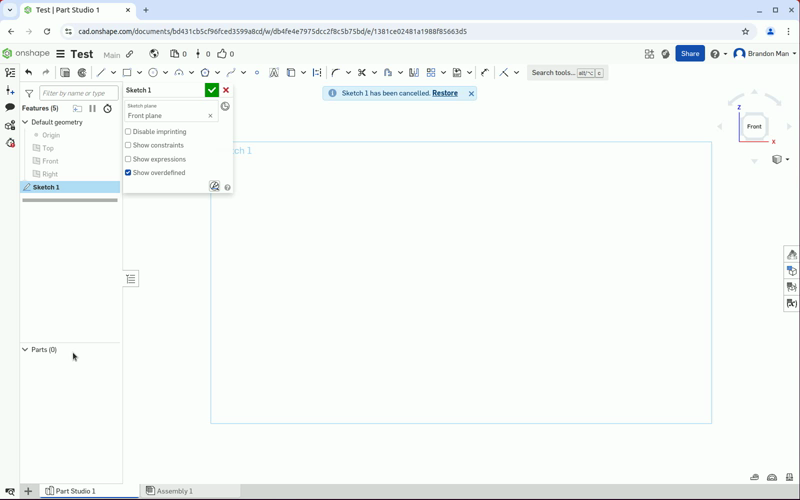
key(y)
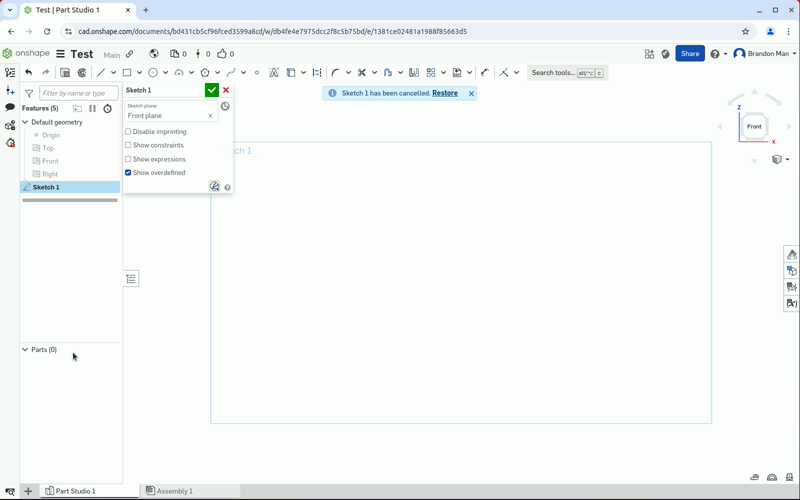
key(c)
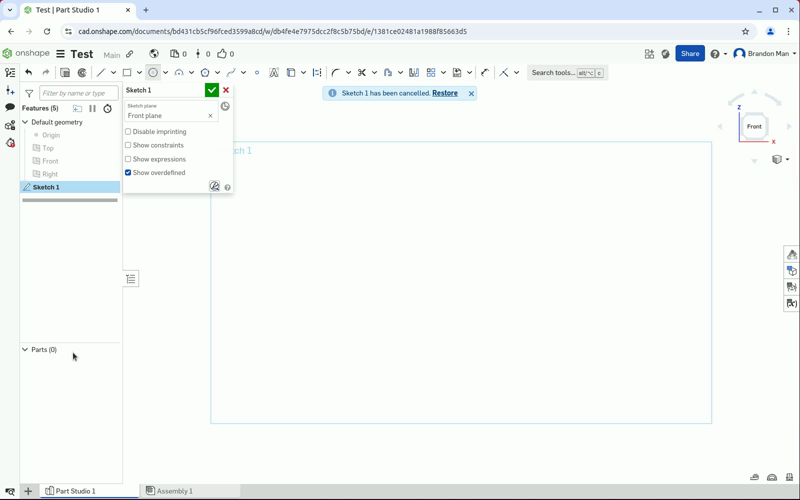
key_down(shift)
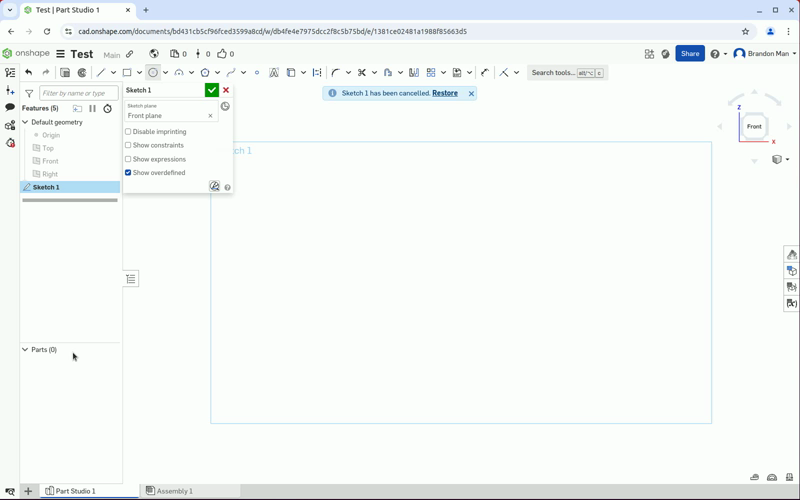
mouse_move(461, 282)
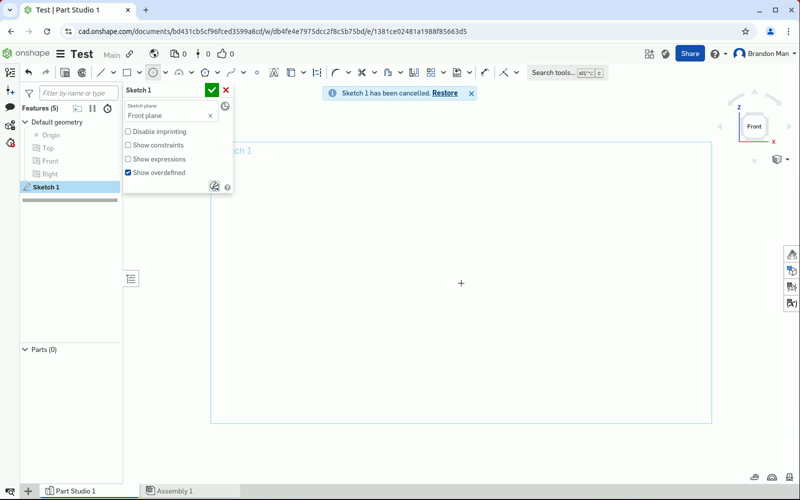
click(461, 282)
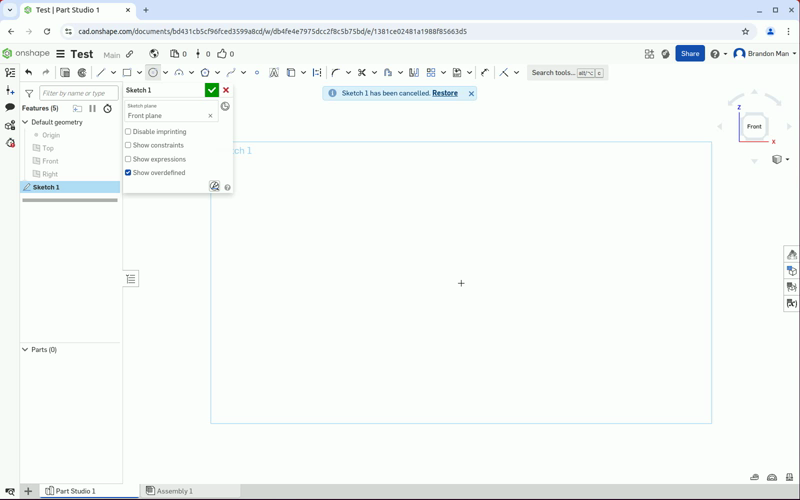
key_up(shift)
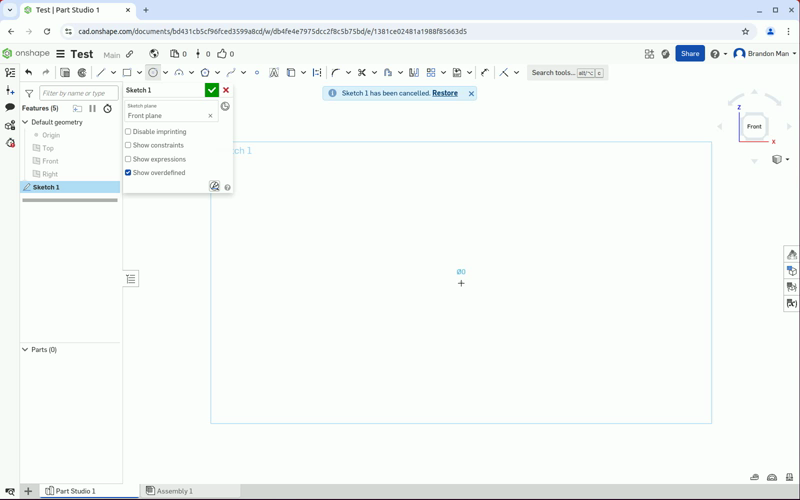
mouse_move(480, 282)
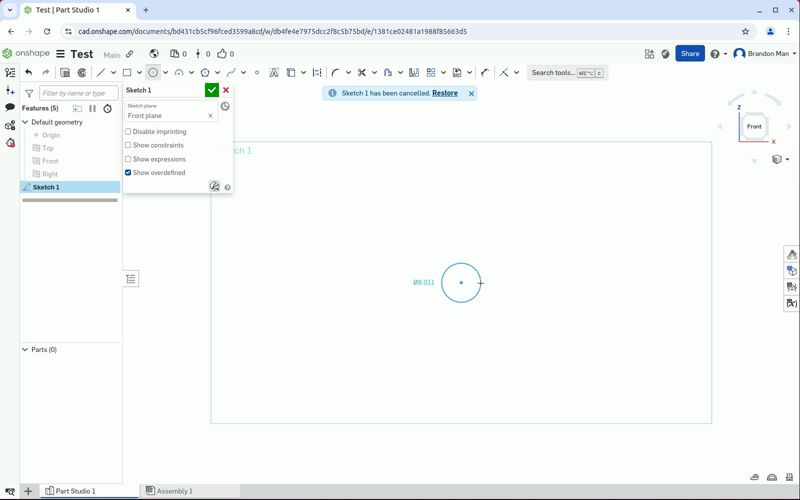
click(480, 282)
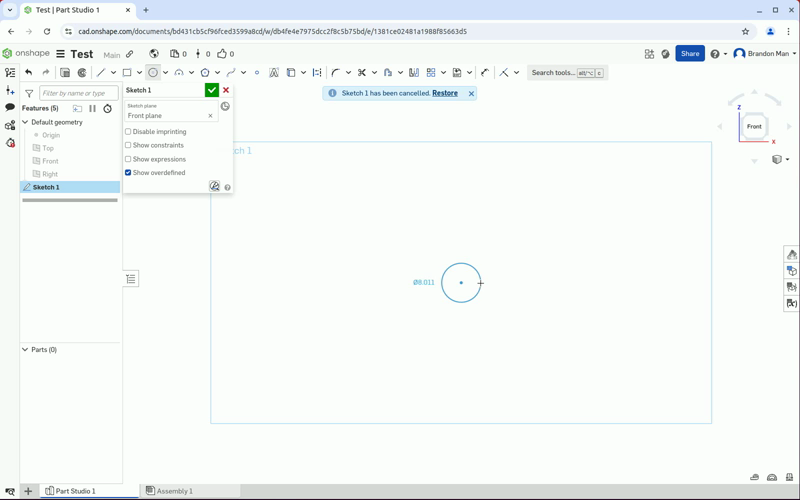
key(esc)
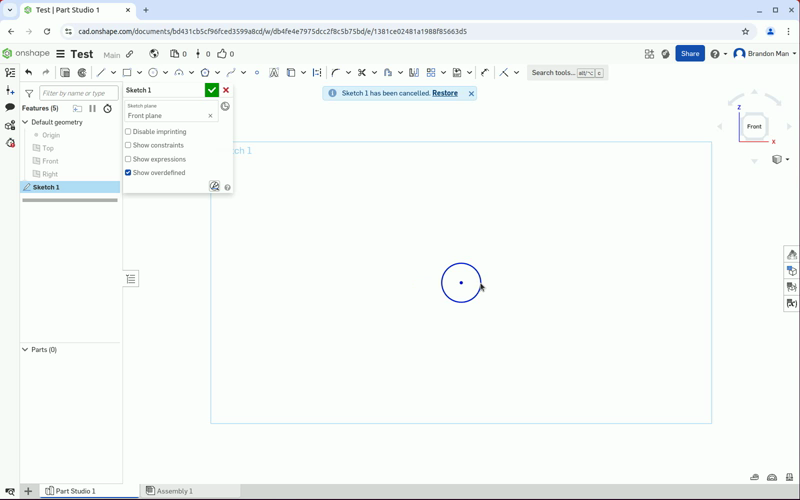
mouse_move(467, 296)
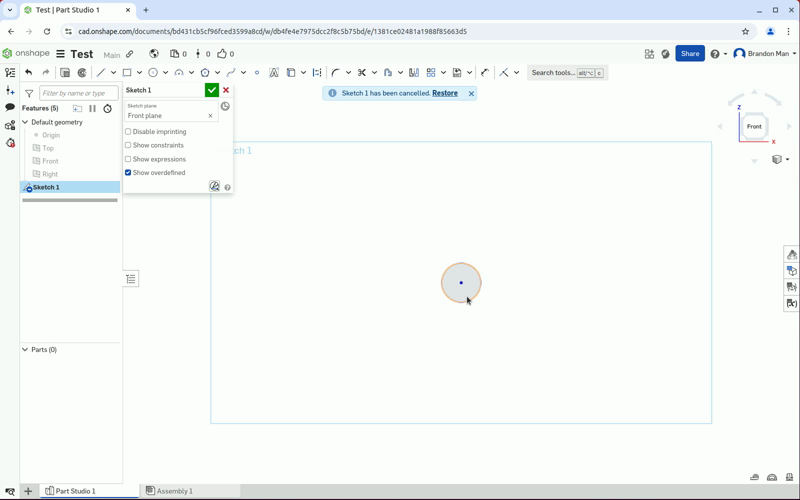
scroll(6)
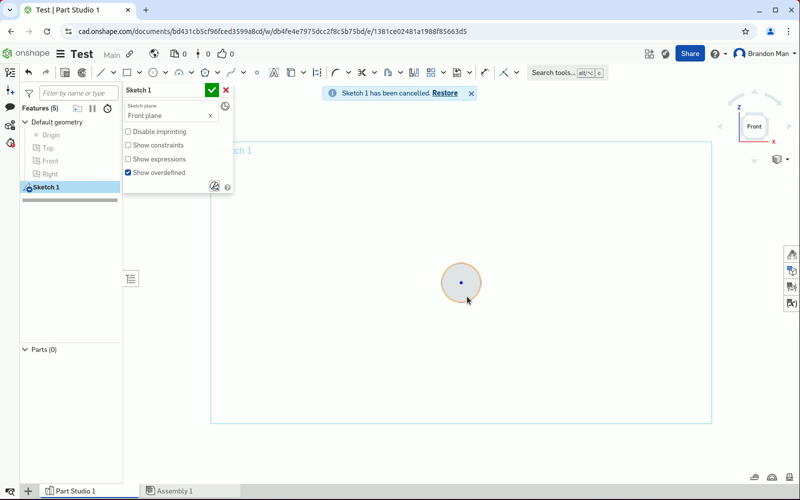
scroll(6)
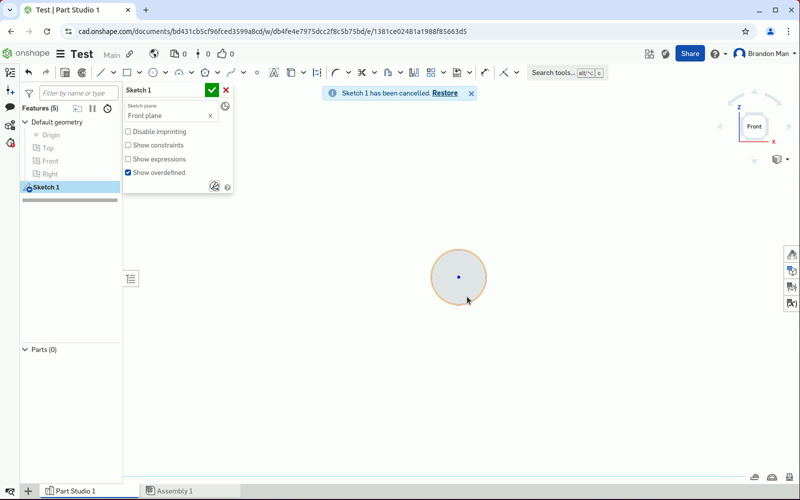
scroll(6)
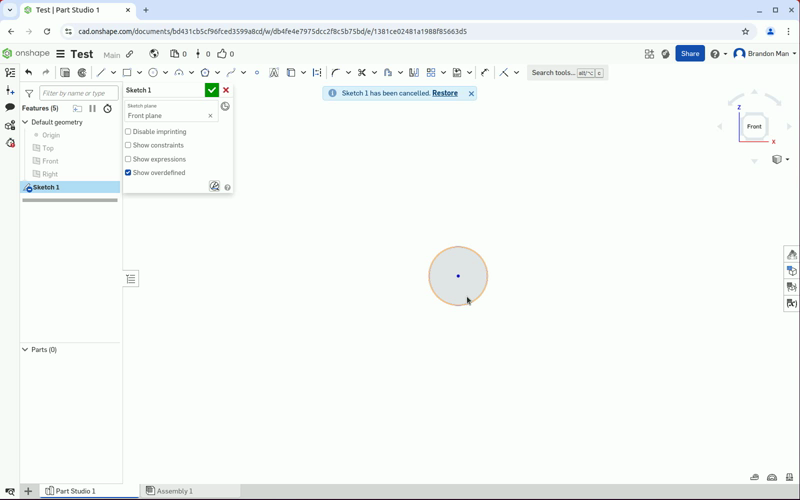
scroll(6)
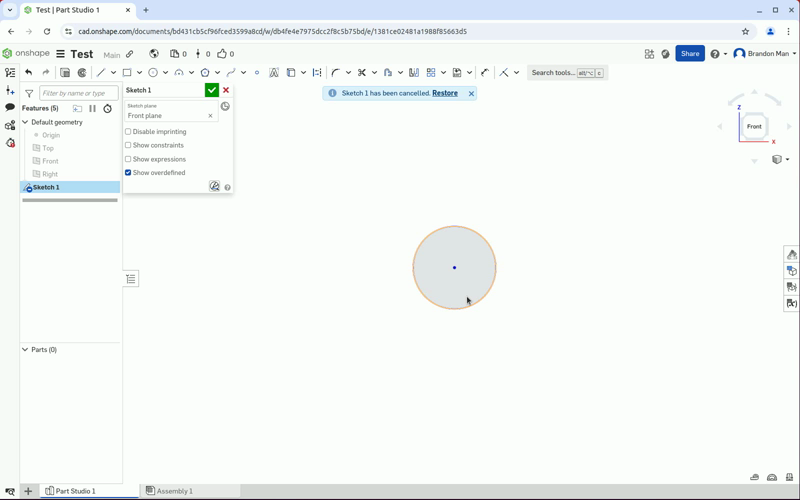
scroll(6)
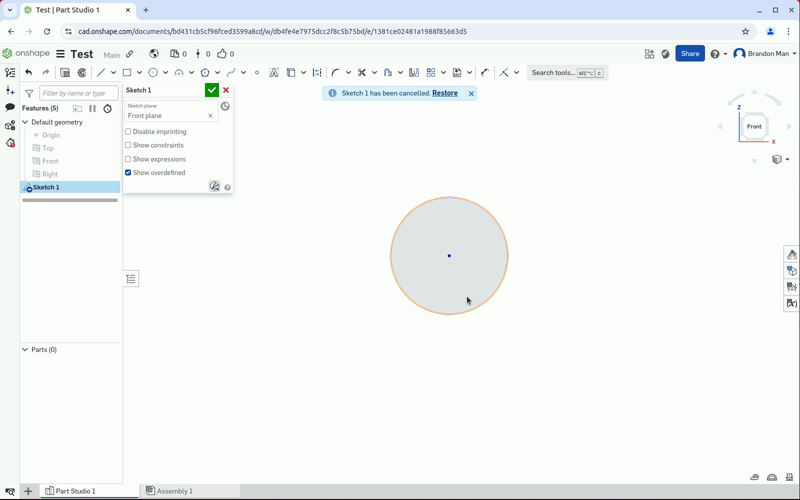
scroll(6)
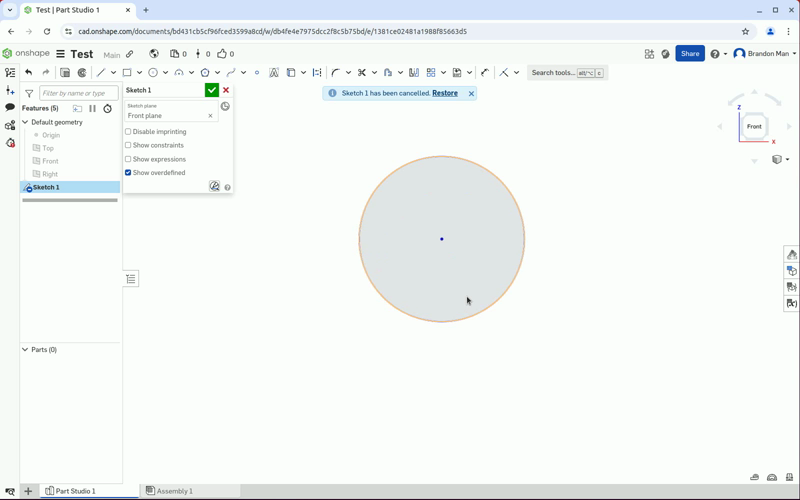
scroll(6)
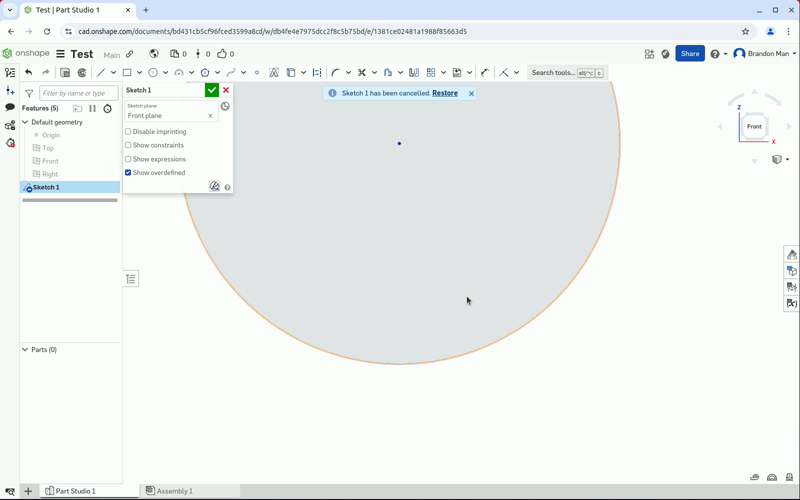
click(467, 296)
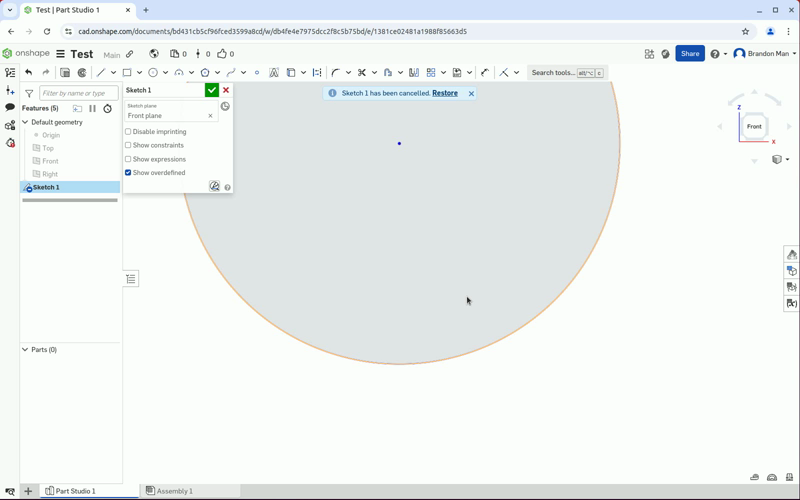
scroll(-6)
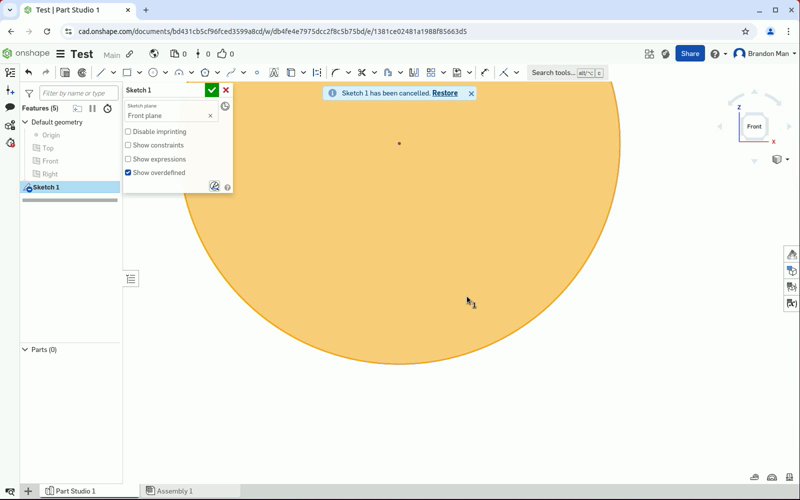
scroll(-6)
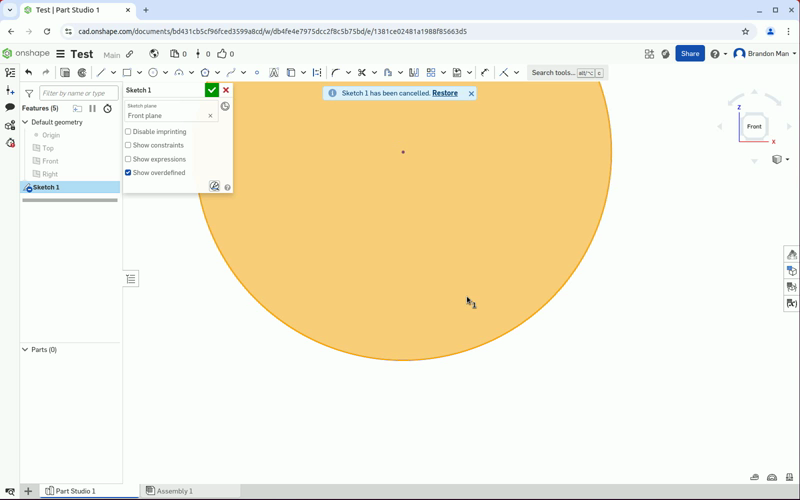
scroll(-6)
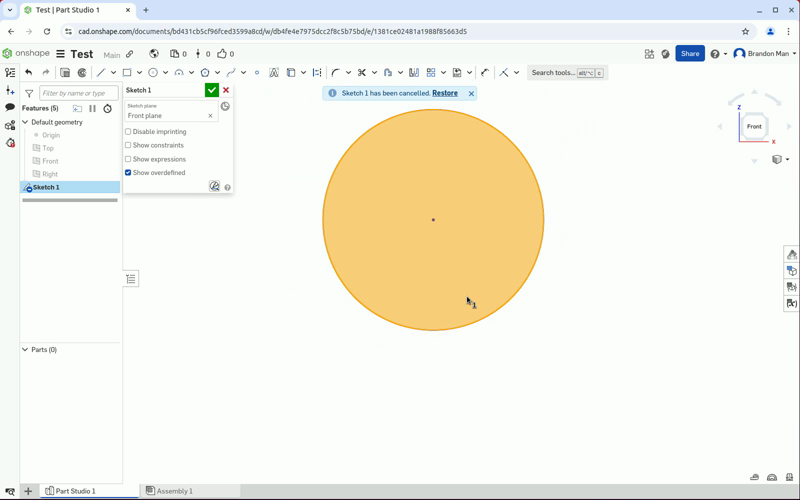
scroll(-6)
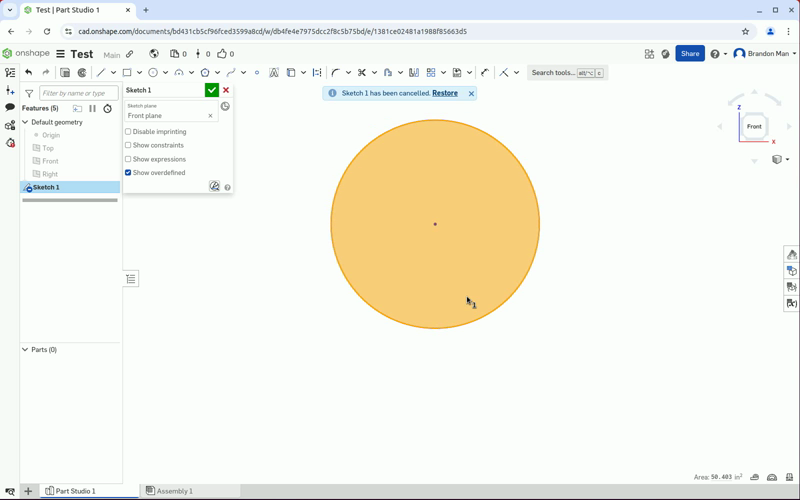
scroll(-6)
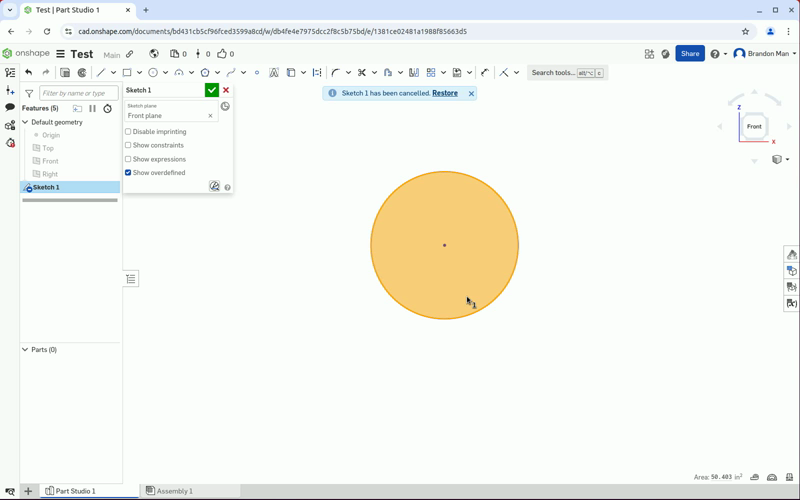
scroll(-6)
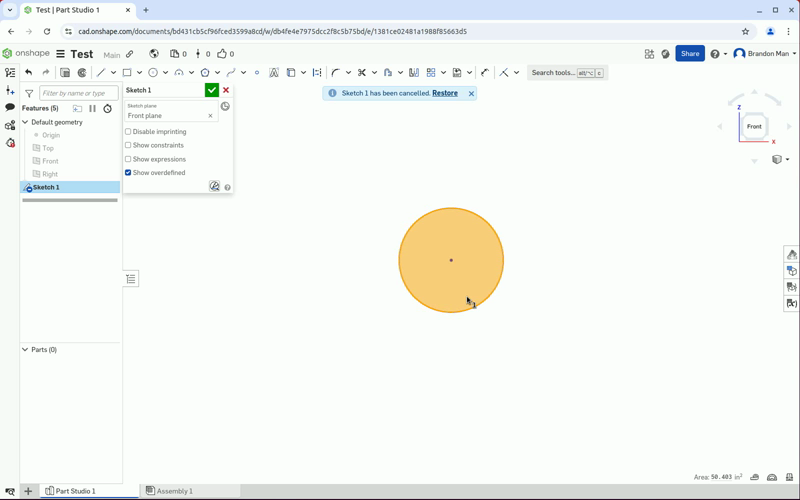
scroll(-6)
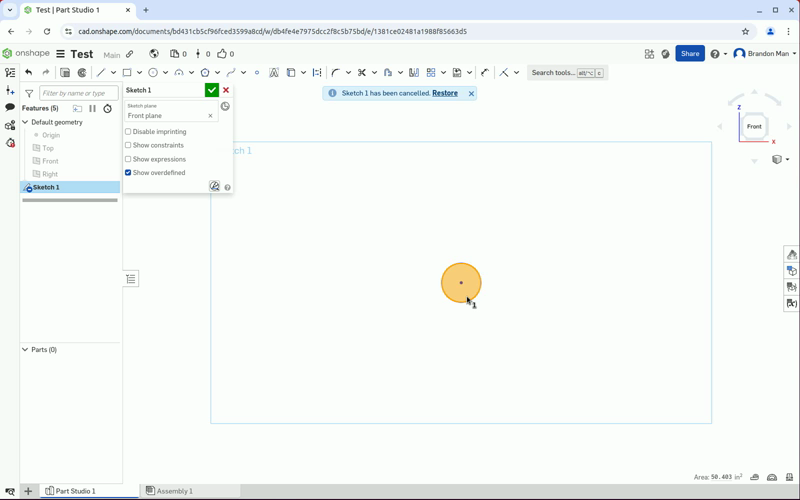
mouse_move(73, 352)
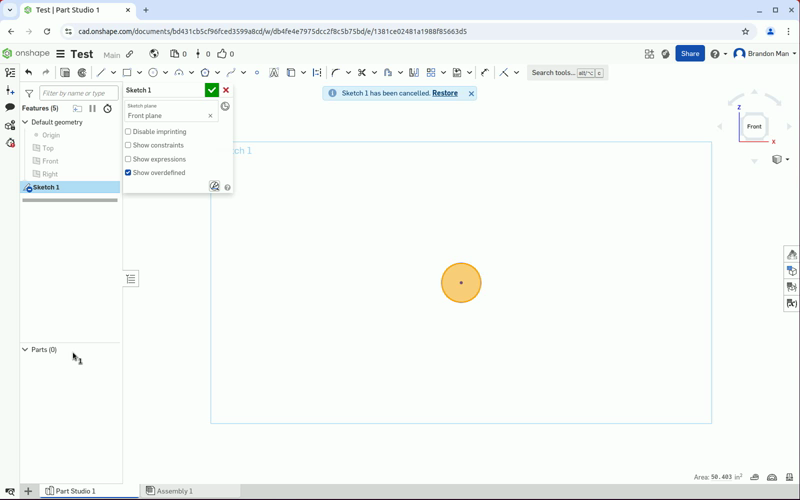
key(shift+y)
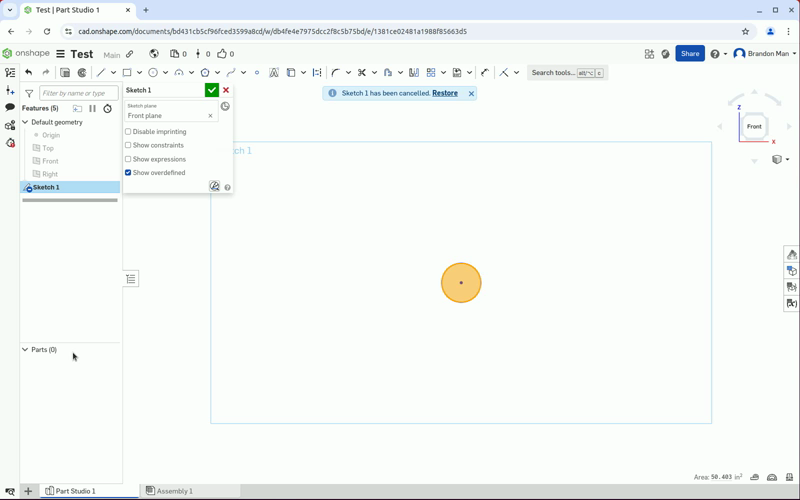
key(shift+e)
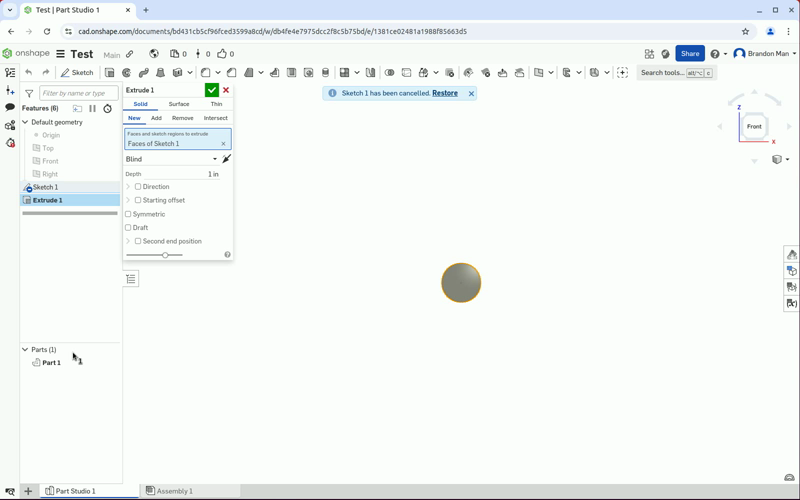
mouse_move(143, 106)
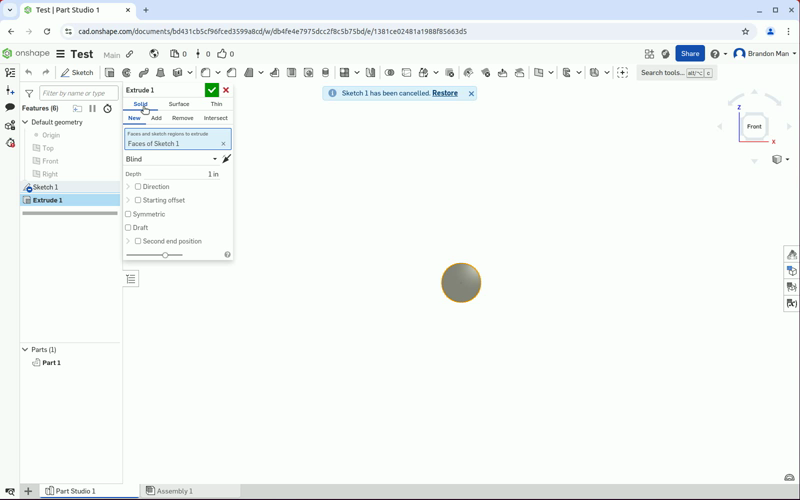
click(143, 106)
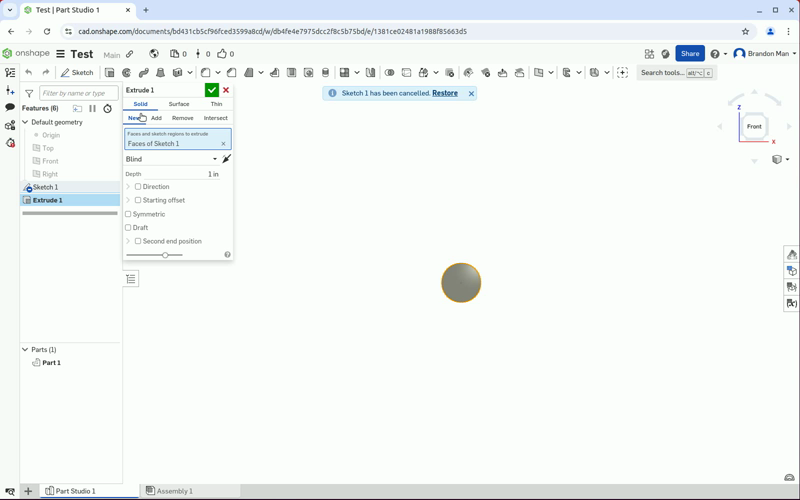
mouse_move(137, 120)
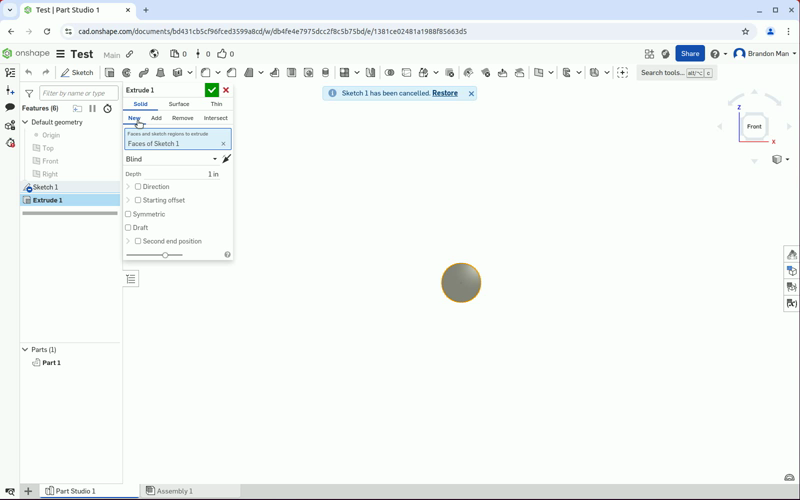
click(137, 120)
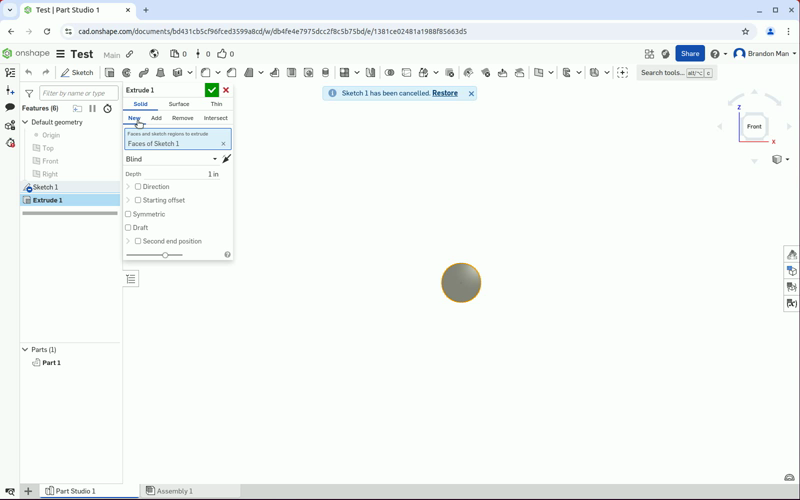
key(tab, 4)
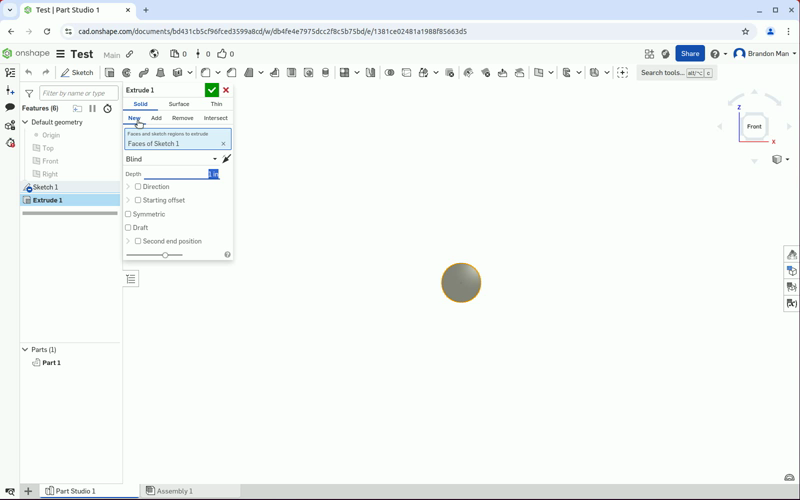
text(1.444)
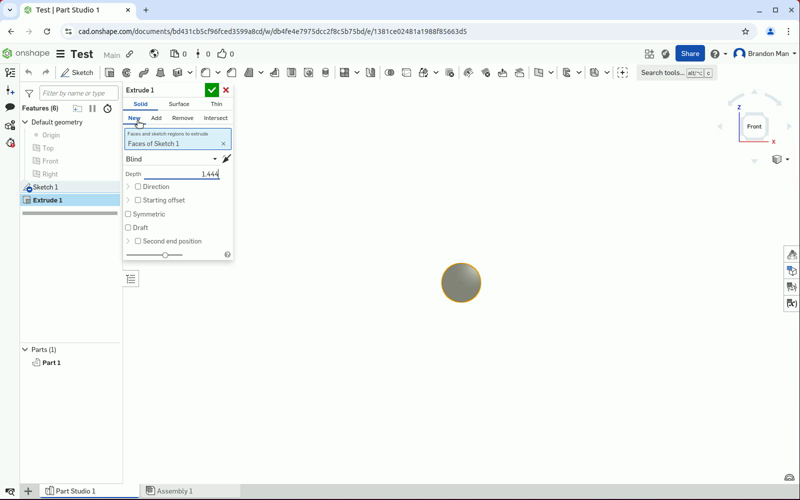
key(enter)
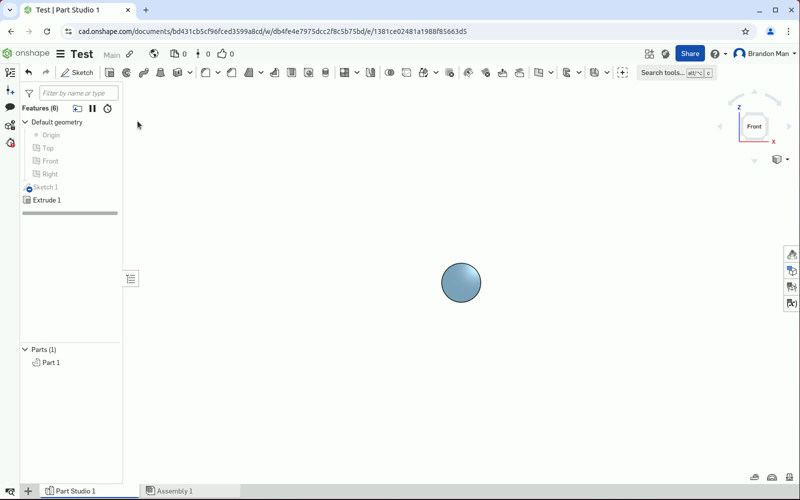
key(shift+h)
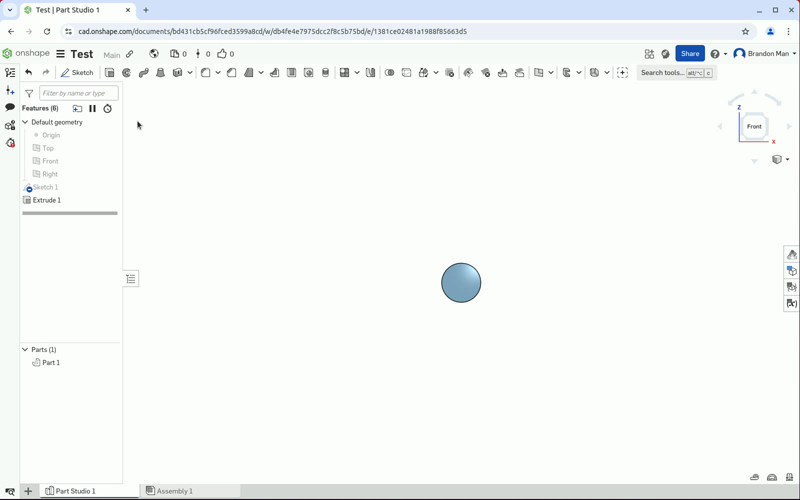
key(shift+h)
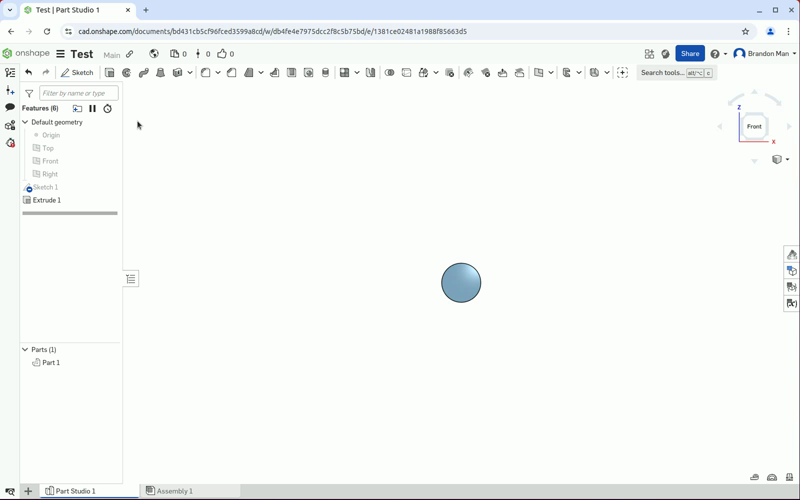
mouse_move(73, 189)
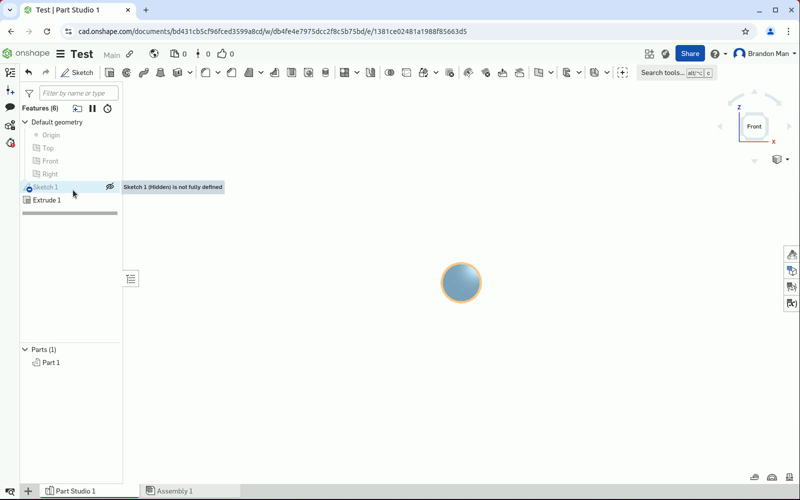
click(73, 189)
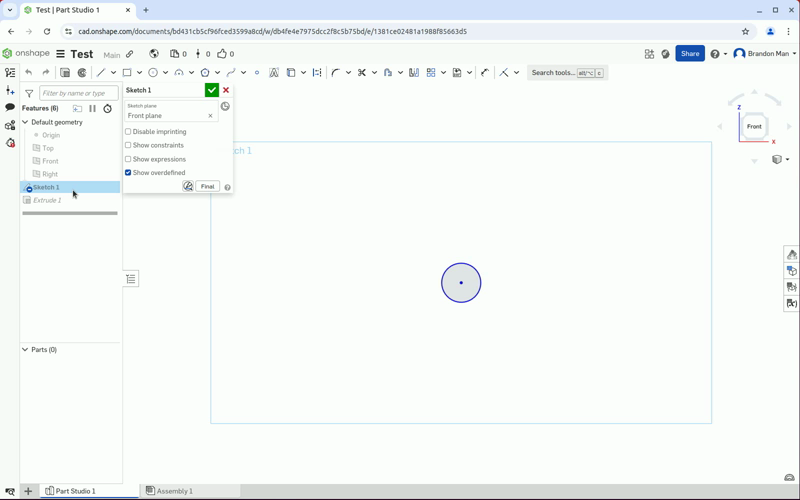
mouse_move(229, 92)
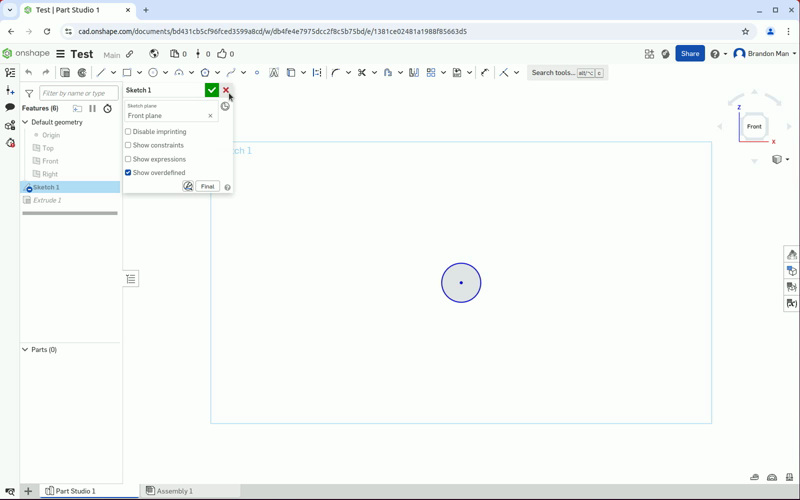
click(229, 92)
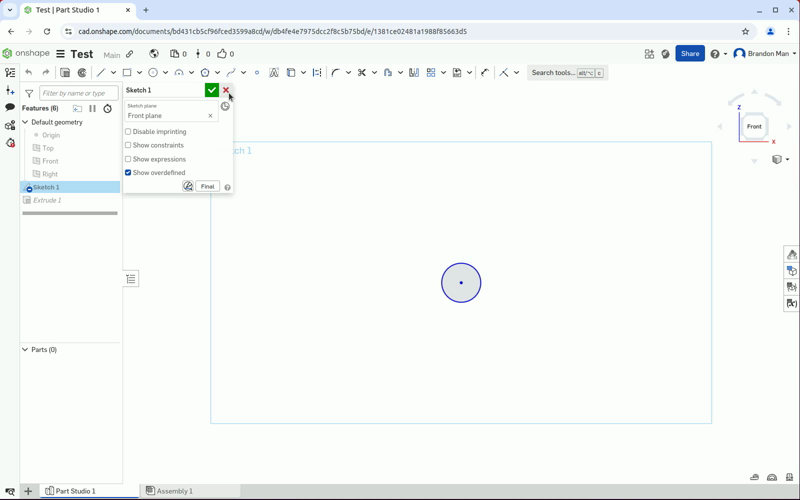
key(shift+s)
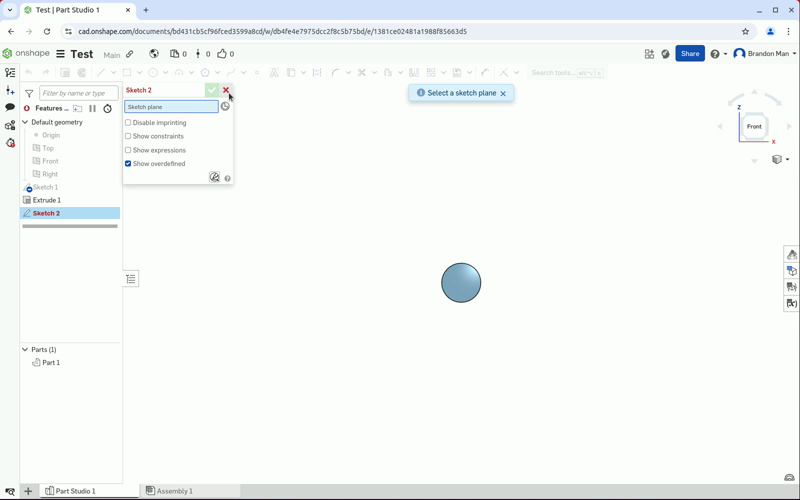
mouse_move(73, 163)
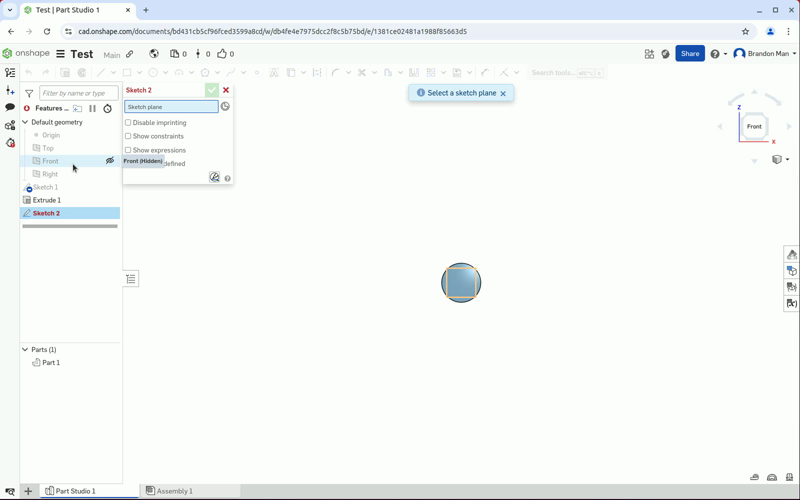
click(73, 163)
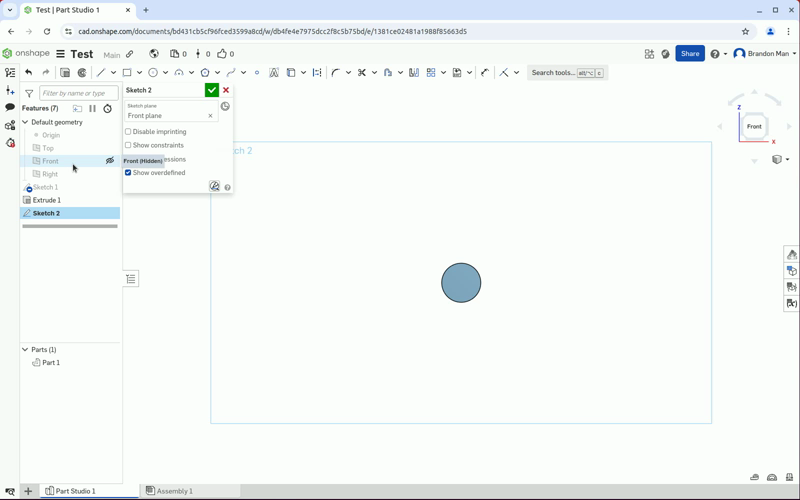
mouse_move(73, 352)
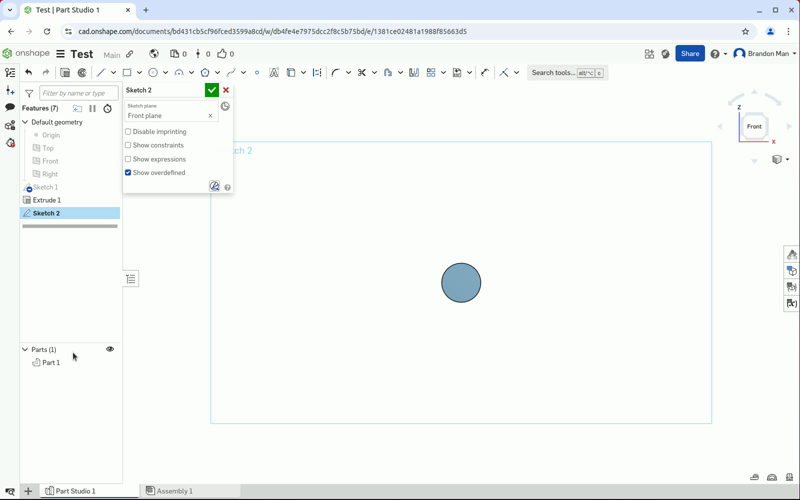
key(y)
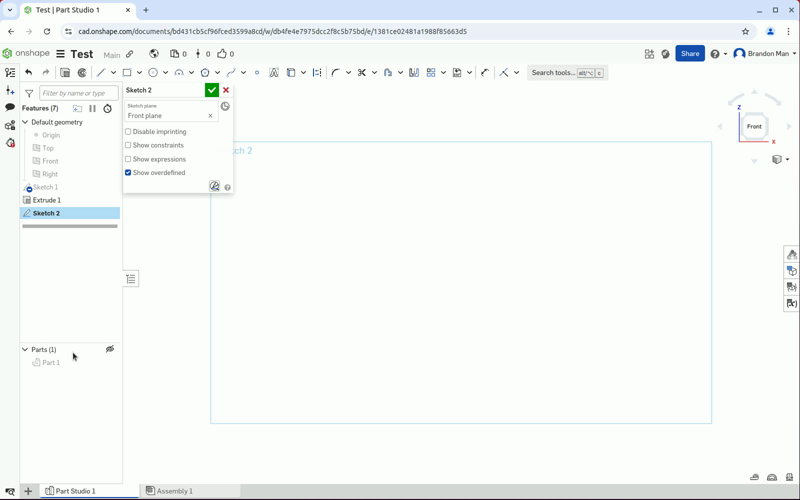
key(c)
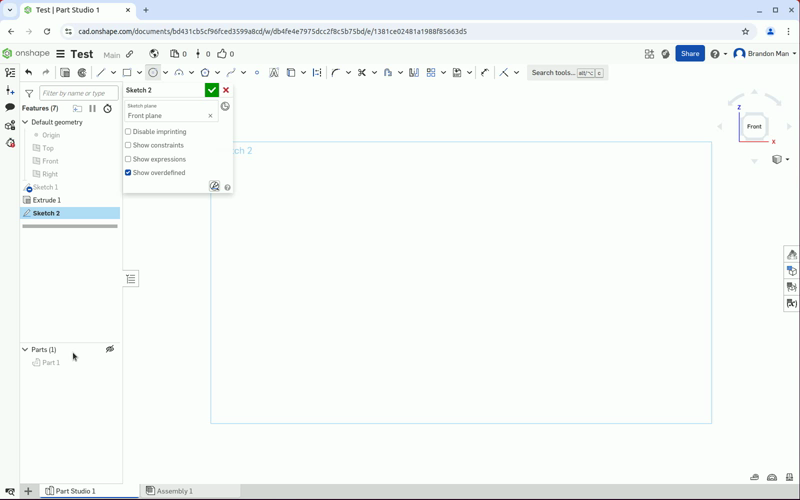
key_down(shift)
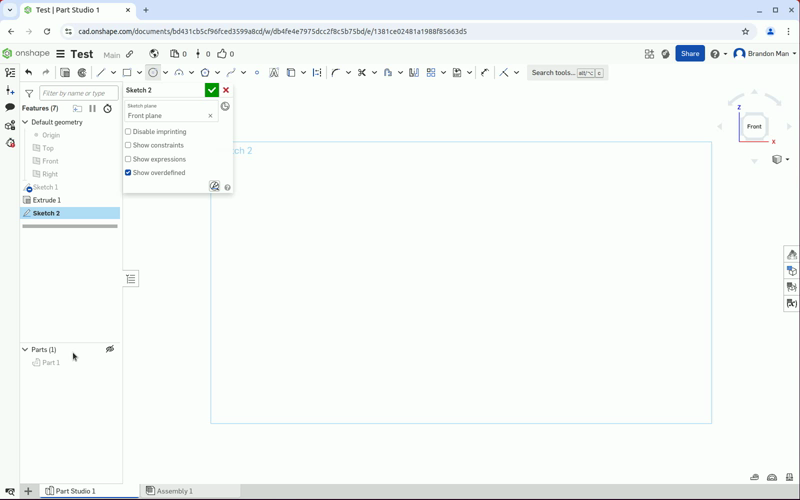
mouse_move(460, 282)
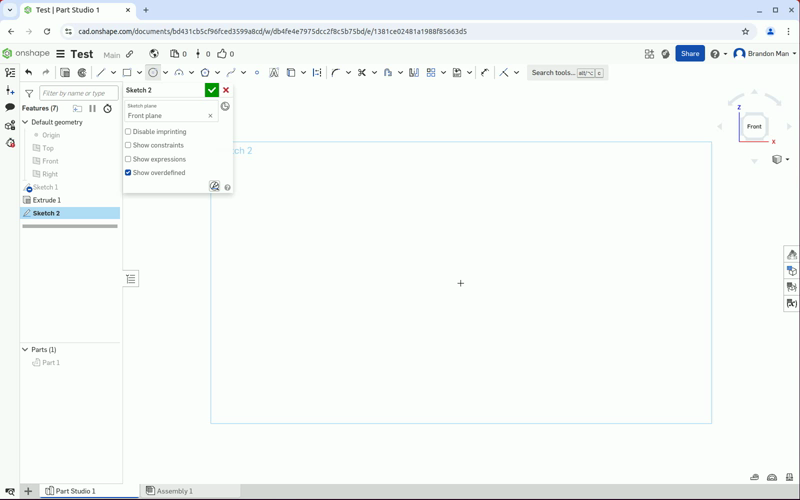
click(460, 282)
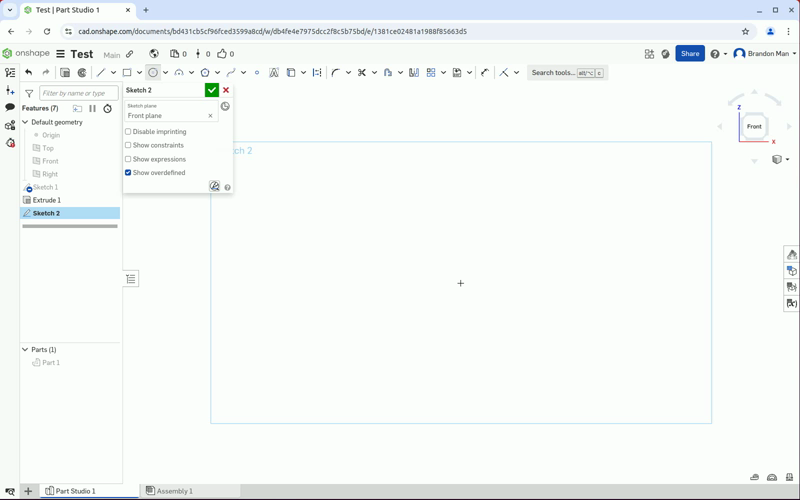
key_up(shift)
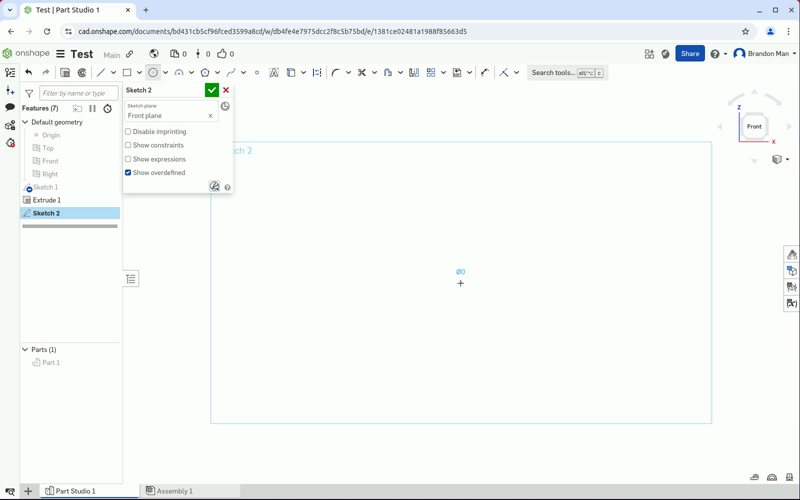
mouse_move(472, 282)
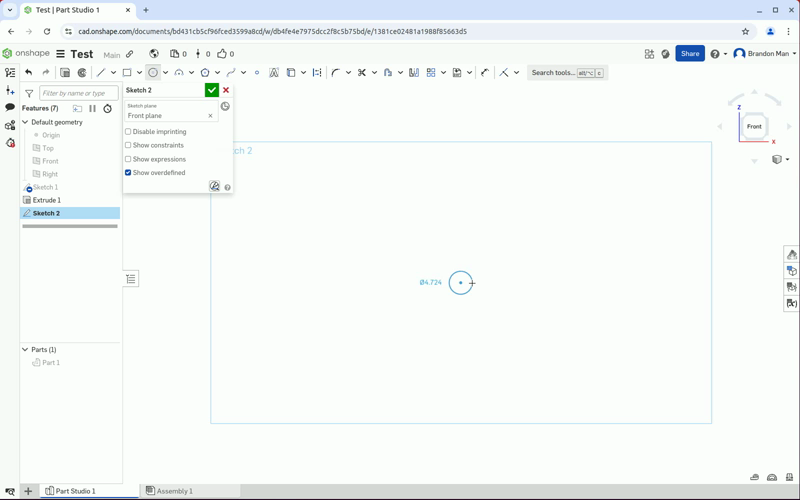
click(472, 282)
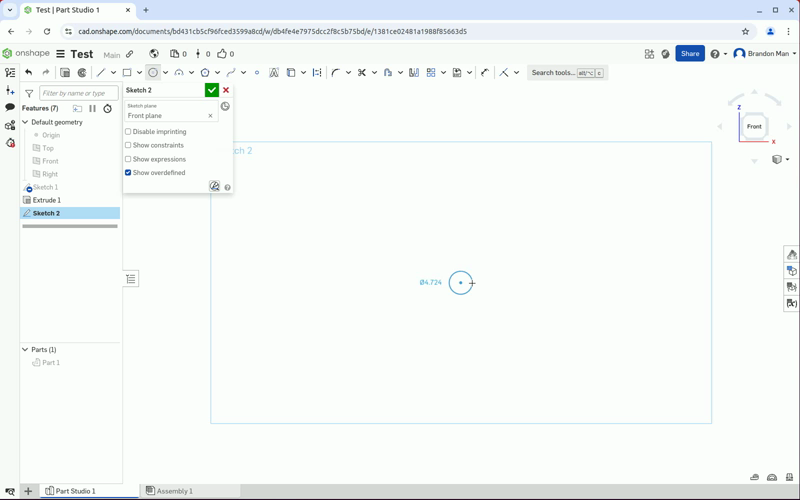
key(esc)
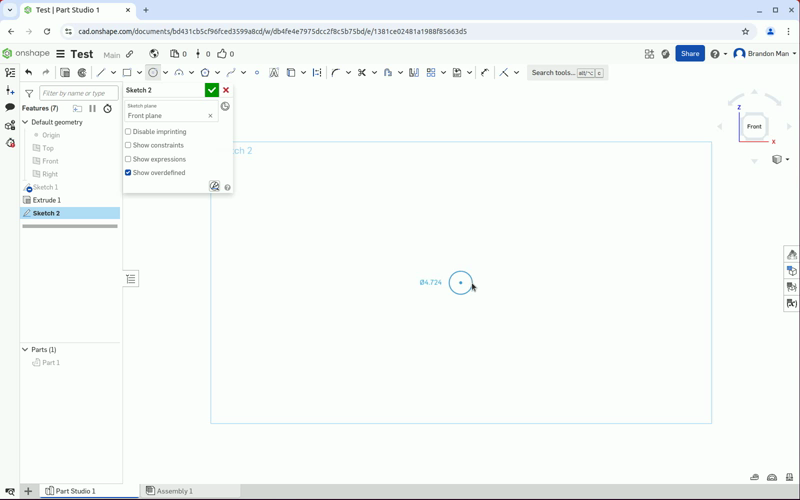
mouse_move(452, 284)
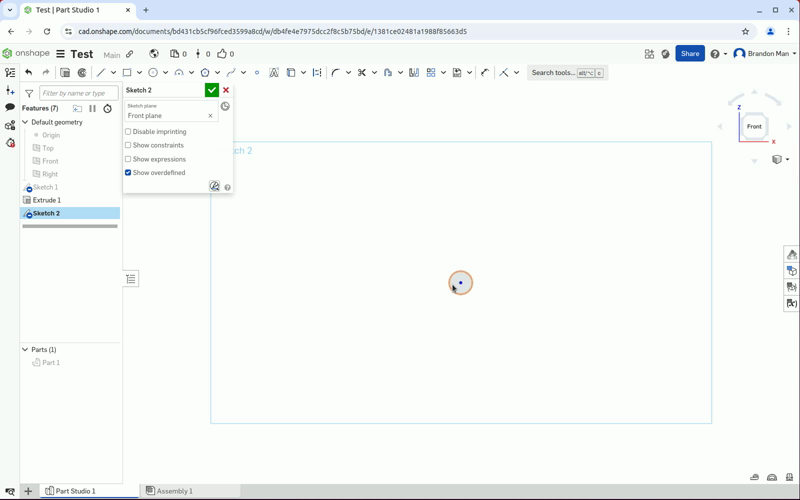
scroll(6)
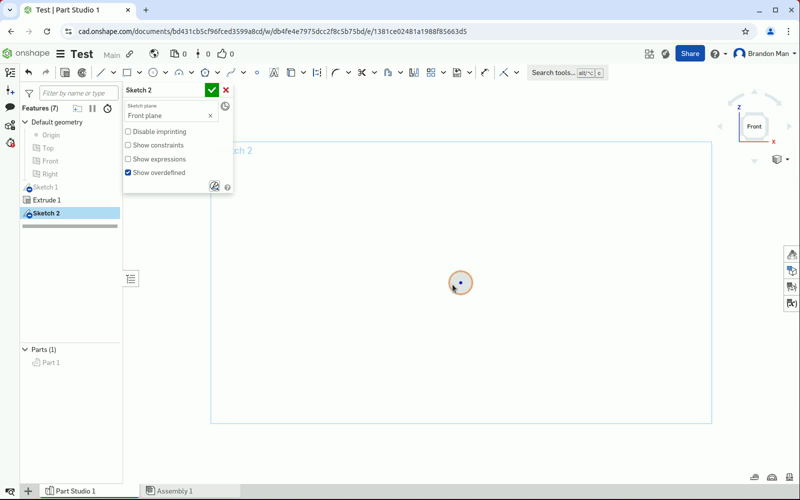
scroll(6)
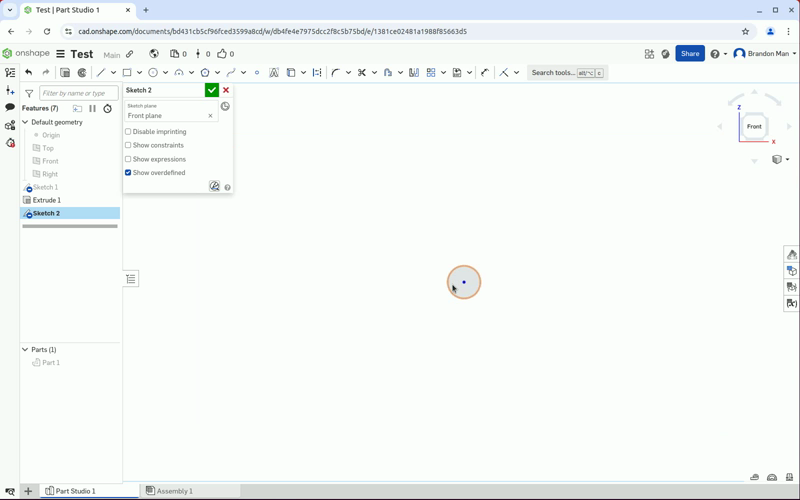
scroll(6)
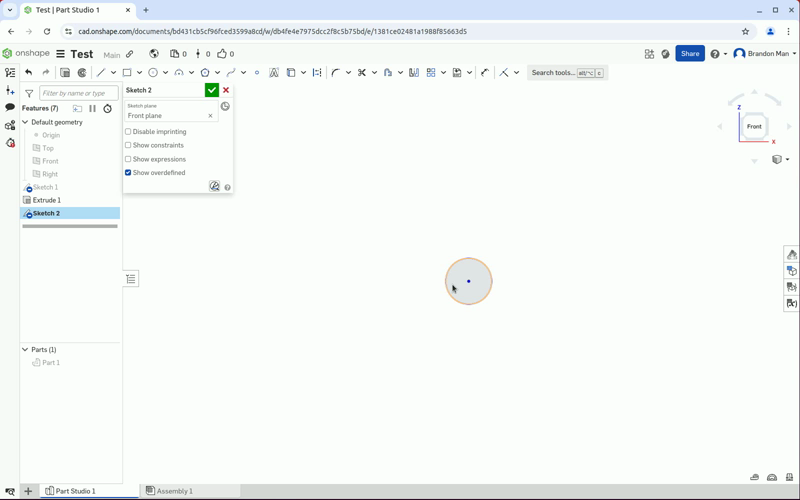
scroll(6)
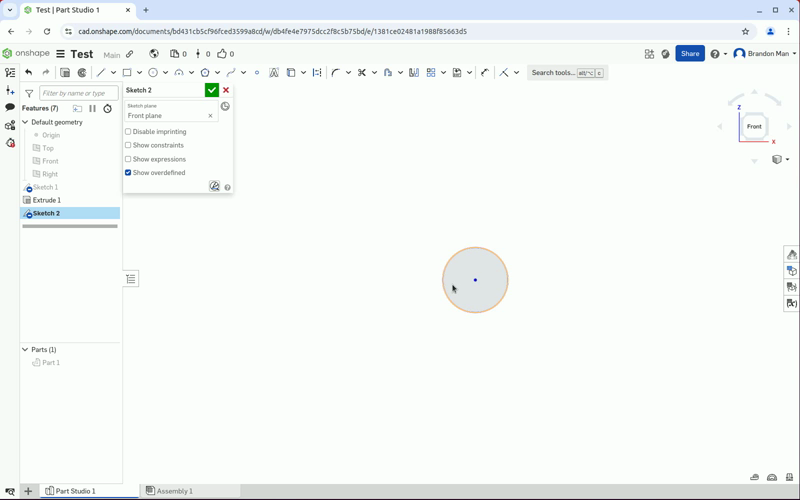
scroll(6)
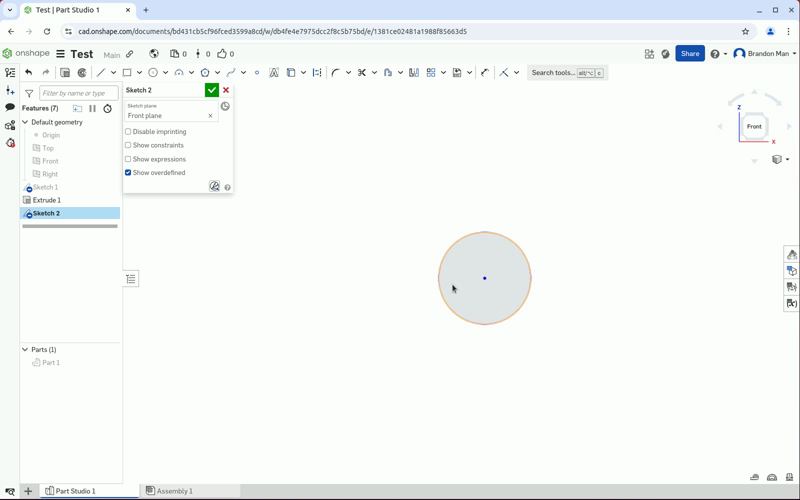
scroll(6)
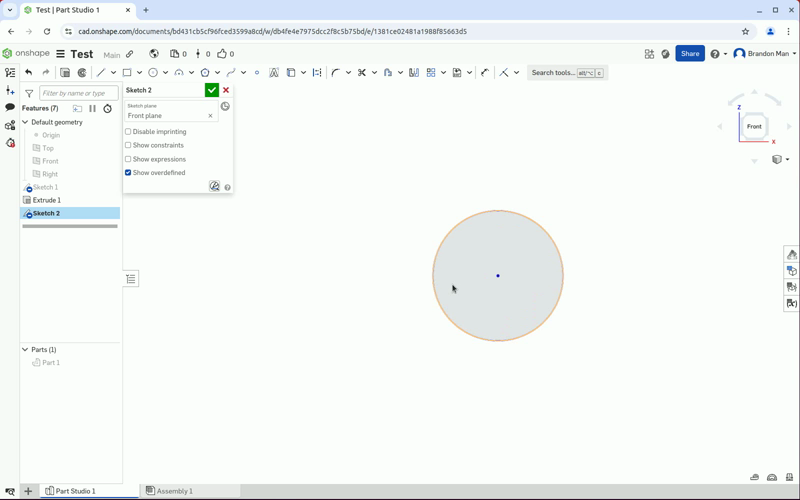
scroll(6)
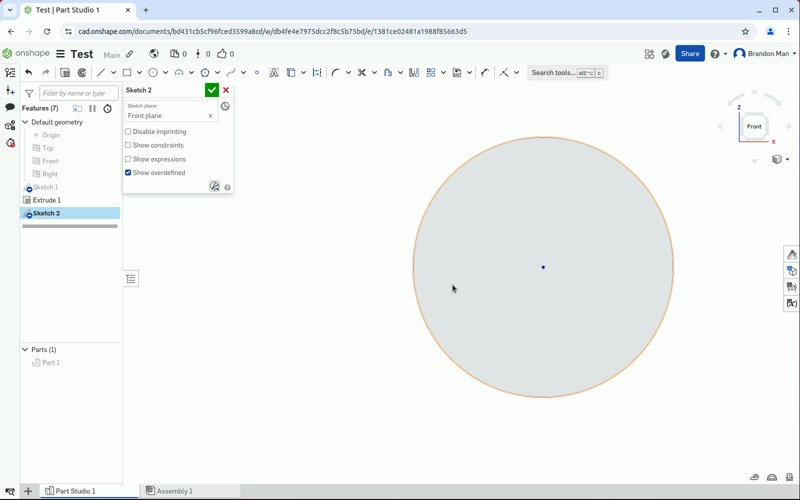
click(452, 284)
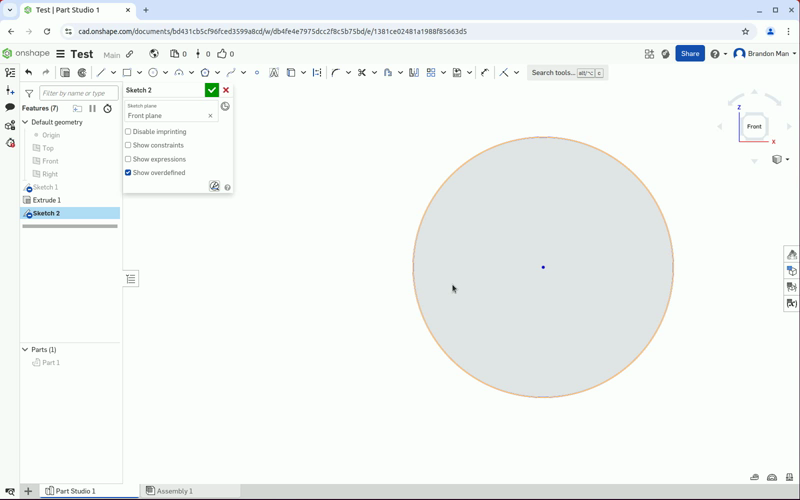
scroll(-6)
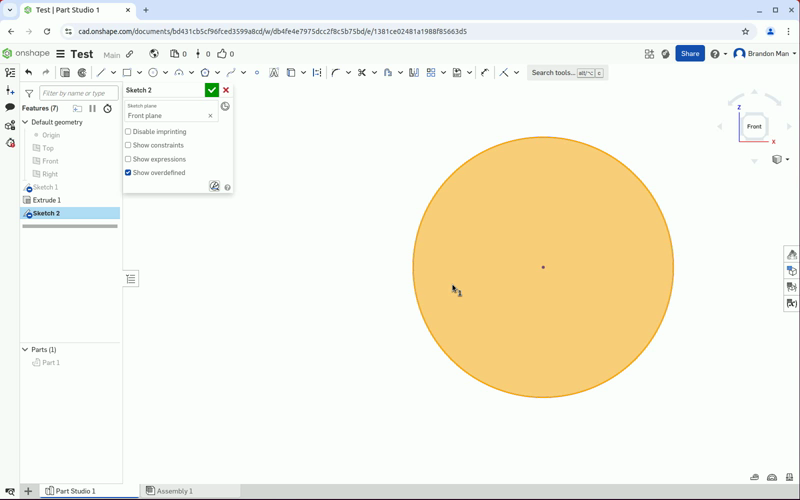
scroll(-6)
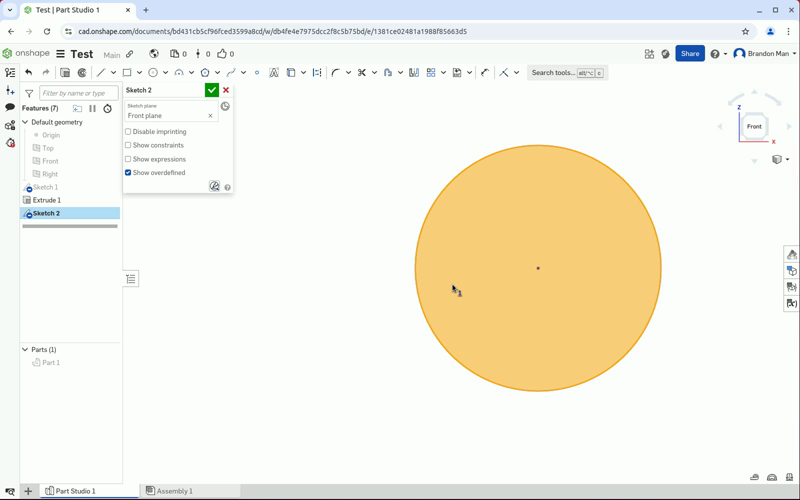
scroll(-6)
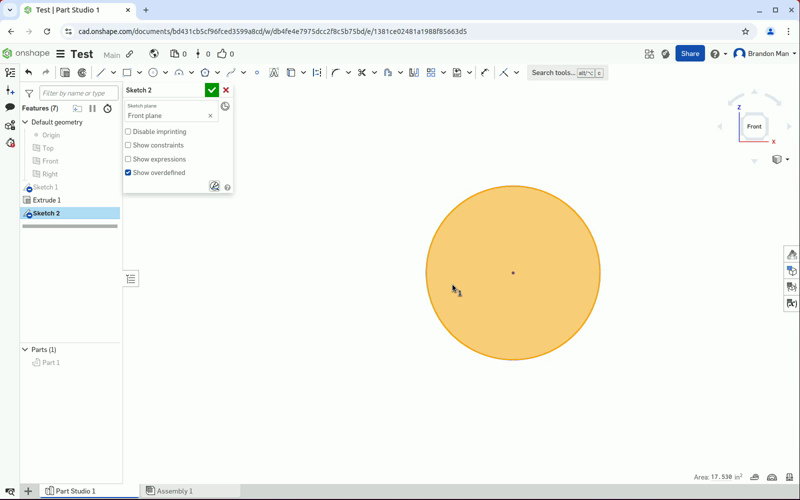
scroll(-6)
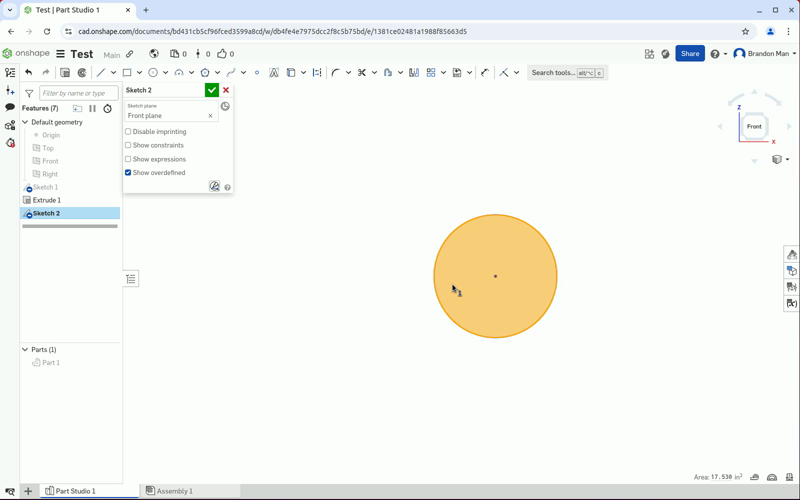
scroll(-6)
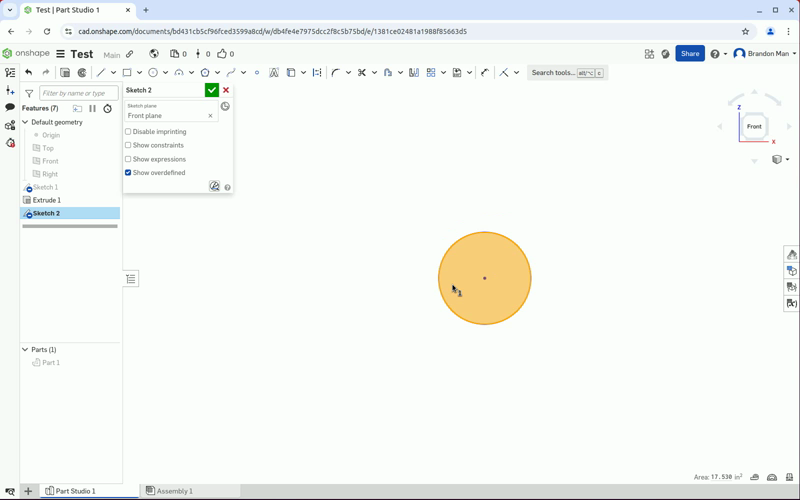
scroll(-6)
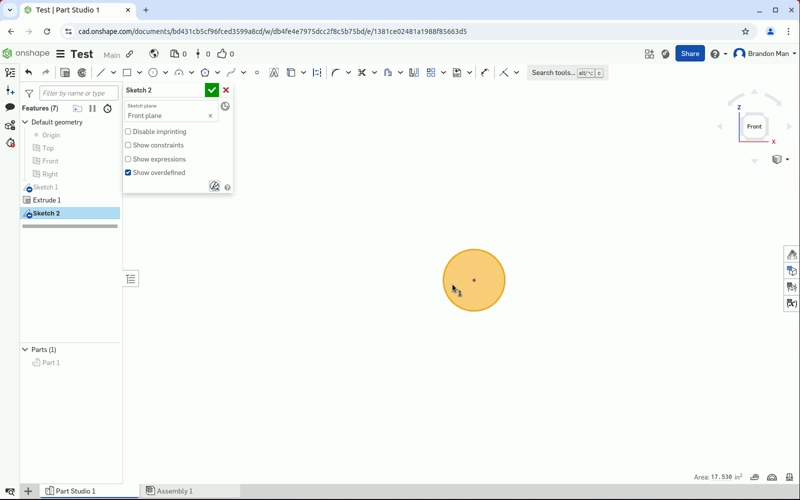
scroll(-6)
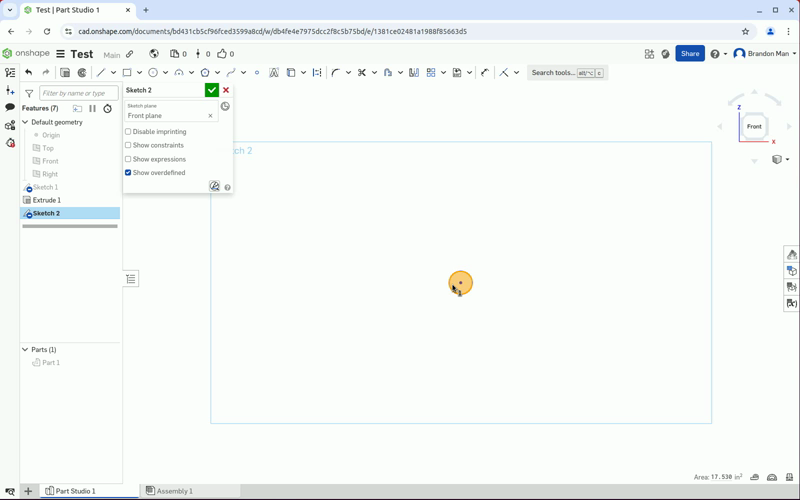
mouse_move(73, 352)
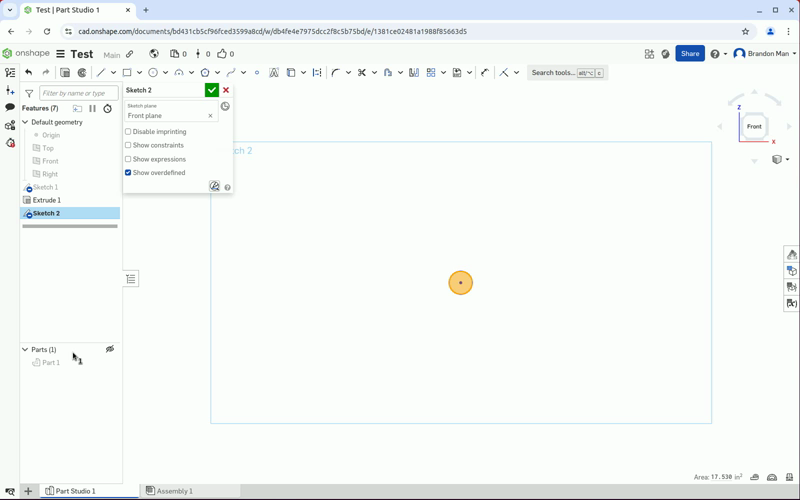
key(shift+y)
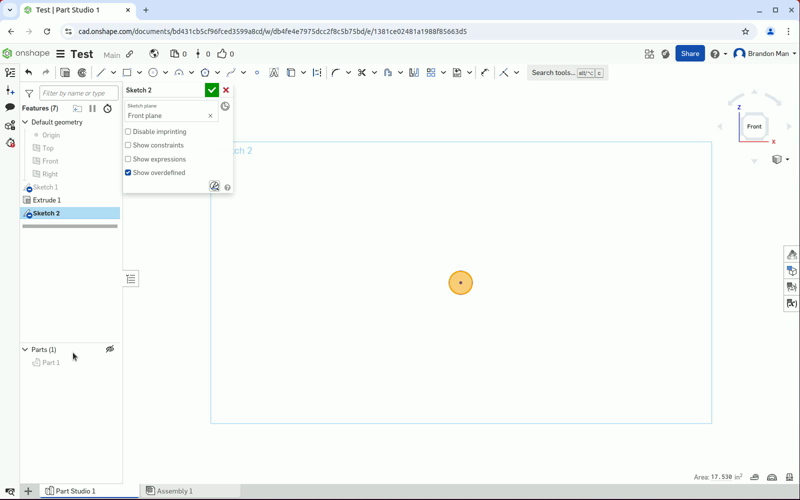
key(shift+e)
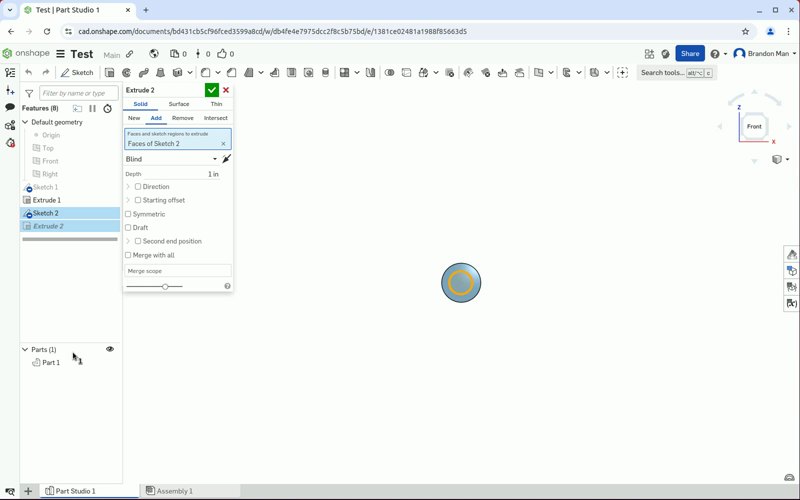
mouse_move(143, 106)
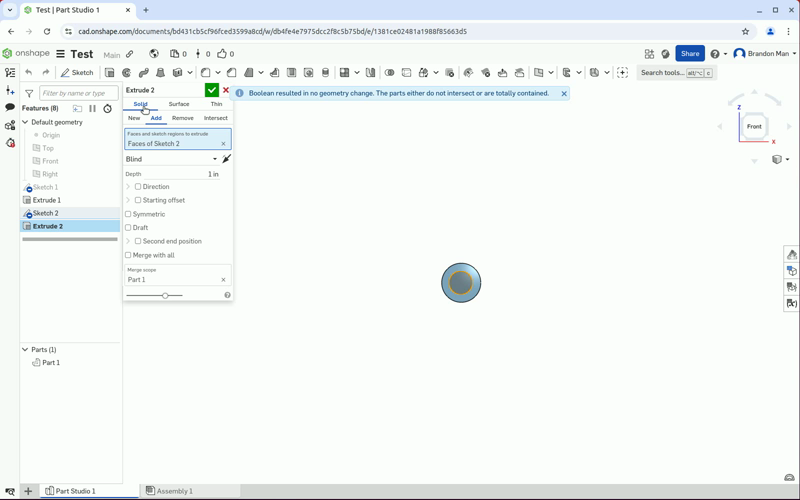
click(143, 106)
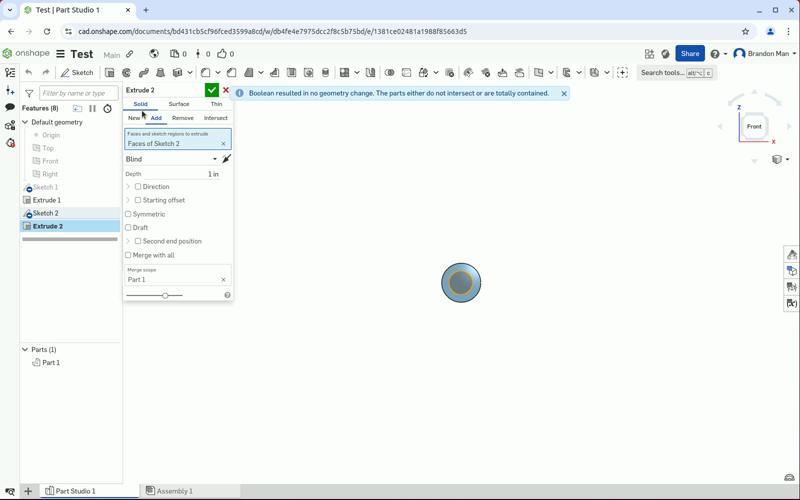
mouse_move(137, 120)
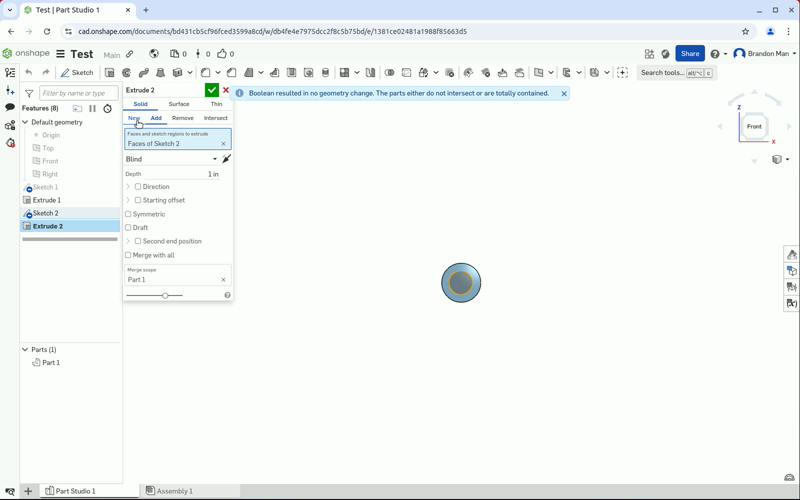
click(137, 120)
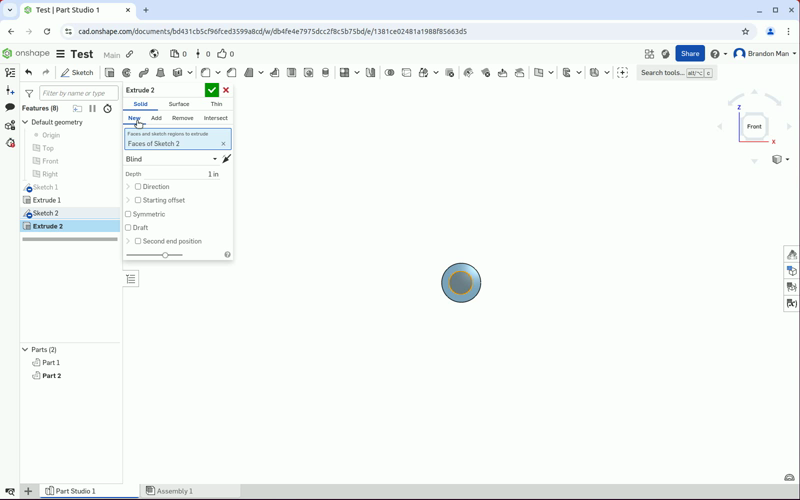
key(tab, 4)
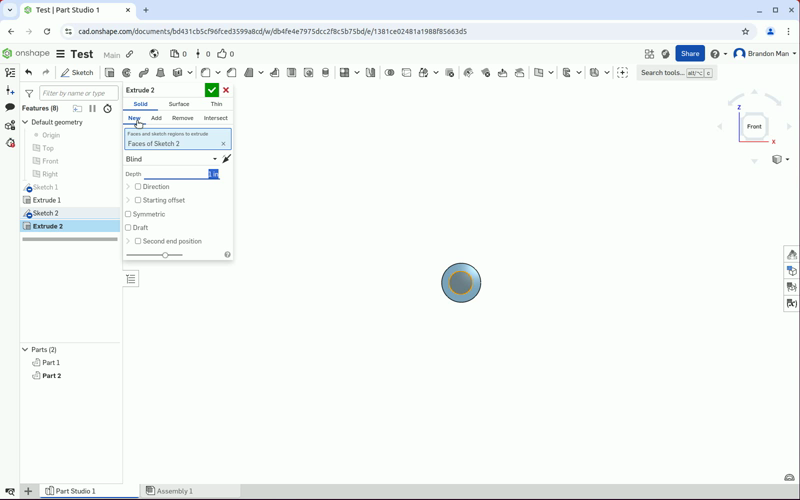
text(23.108)
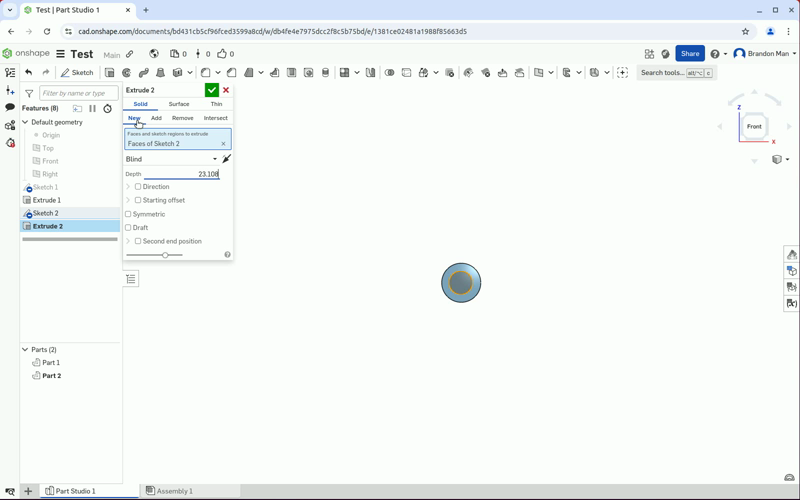
key(enter)
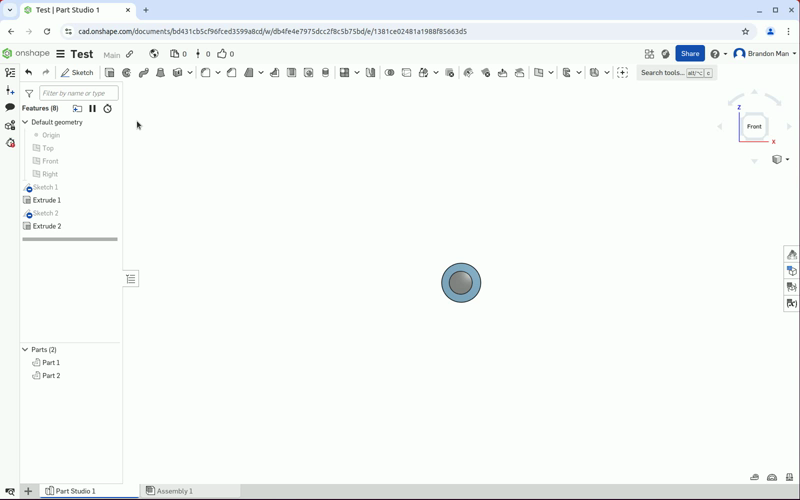
key(shift+h)
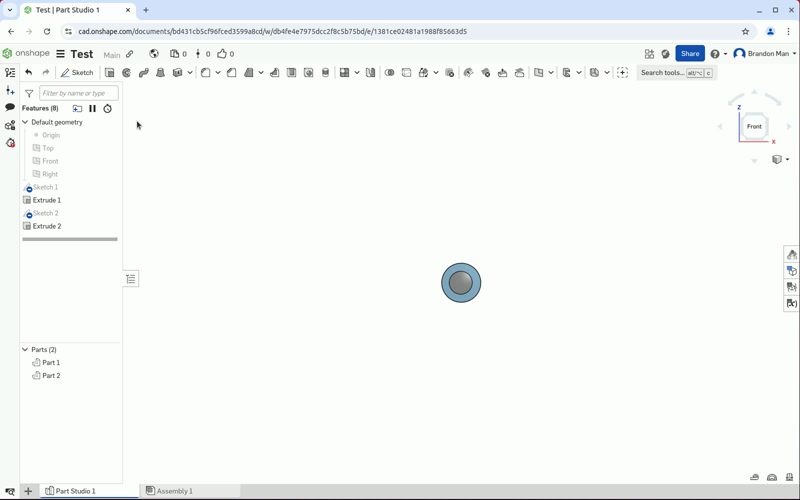
key(shift+h)
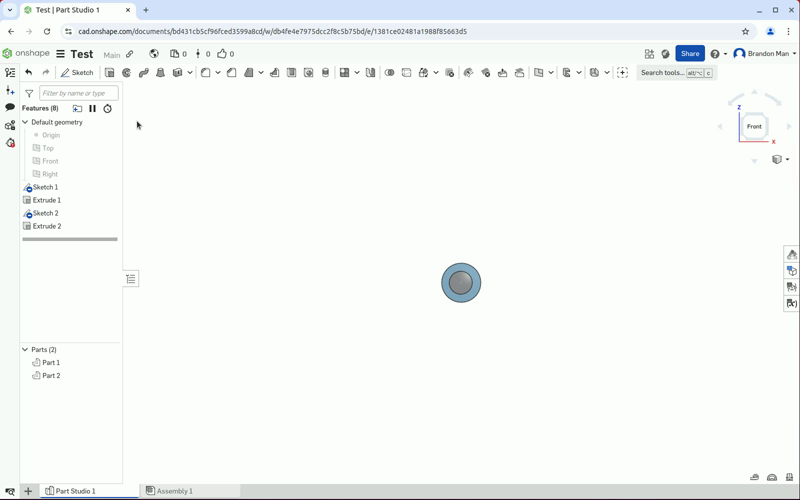
key(shift+7)
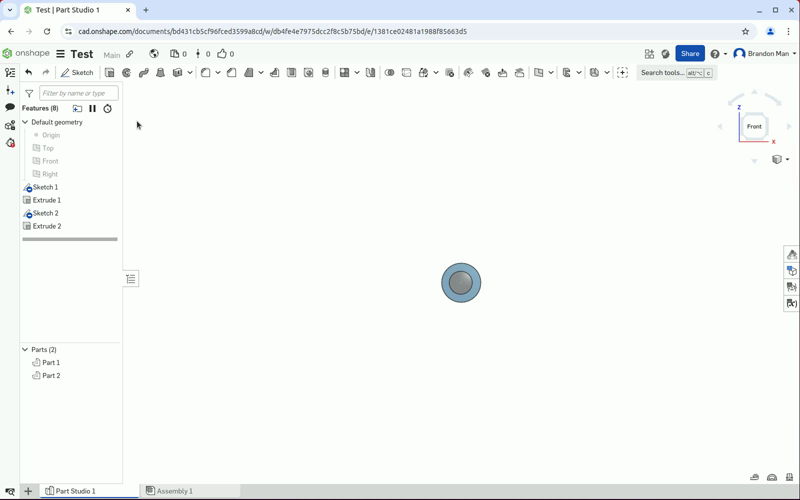
key(left, 2)
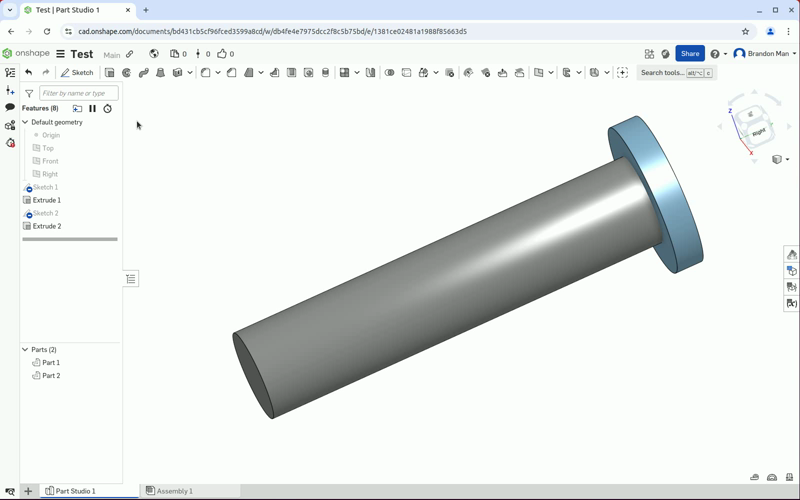
key(down, 2)
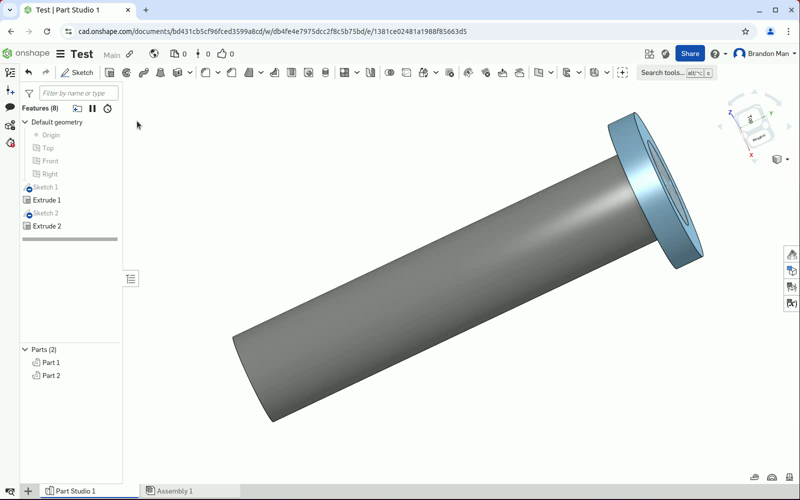
key(up, 2)
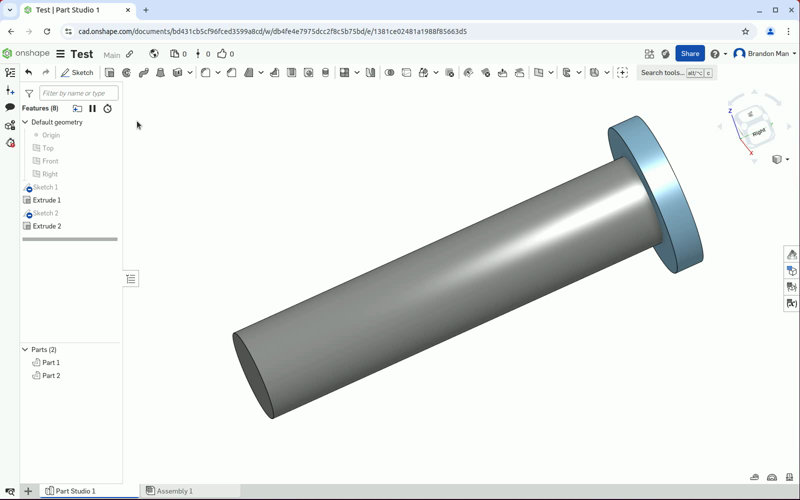
key(right, 2)
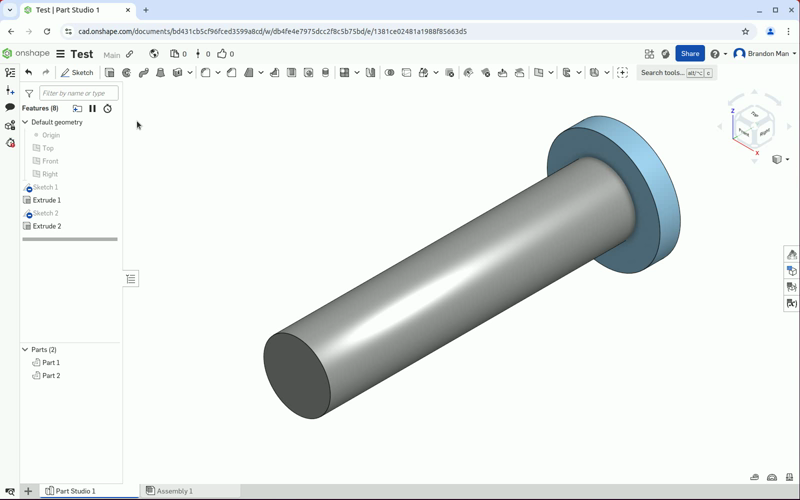
mouse_move(73, 189)
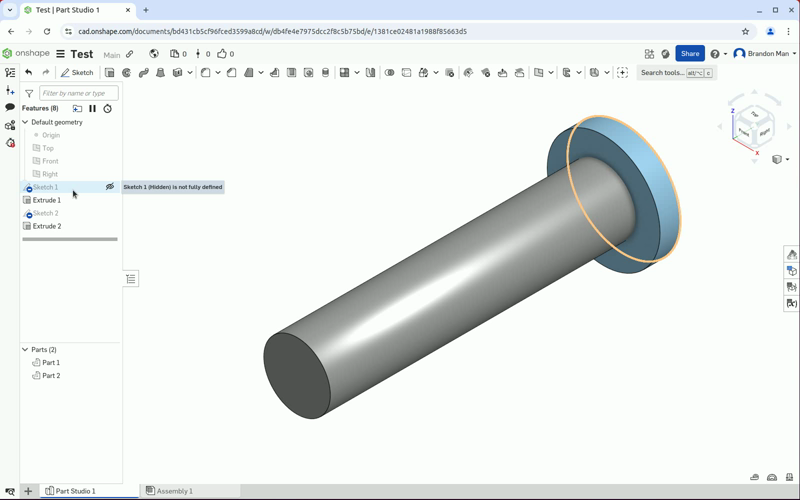
click(73, 189)